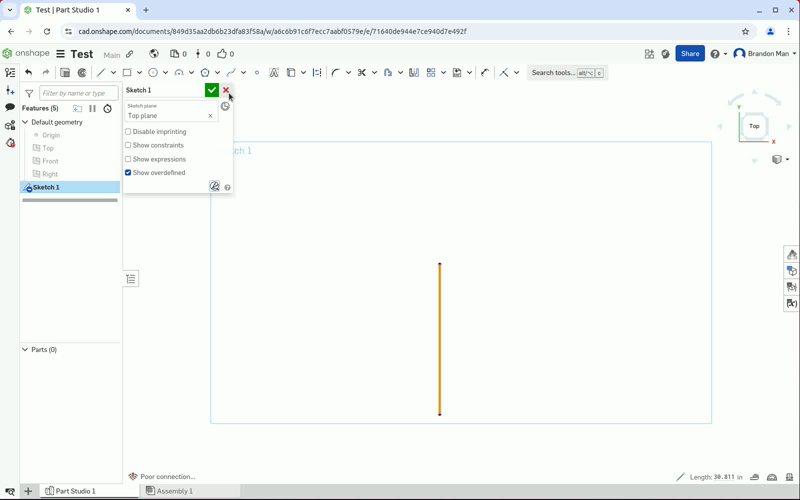
key(shift+h)
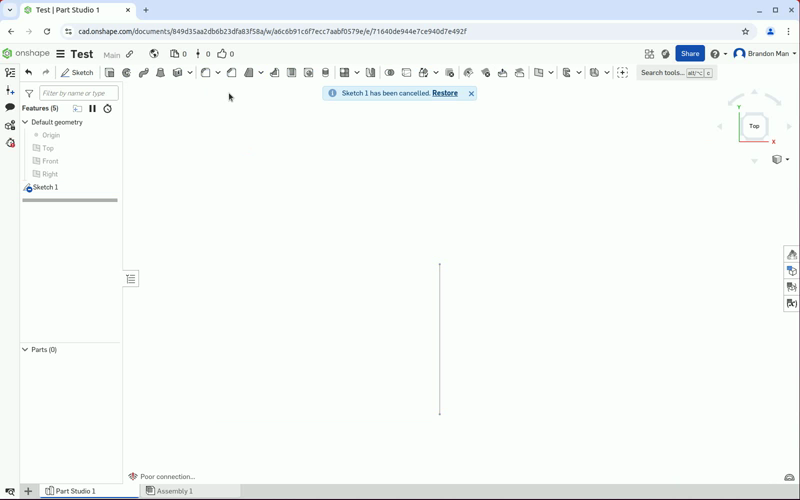
key(shift+s)
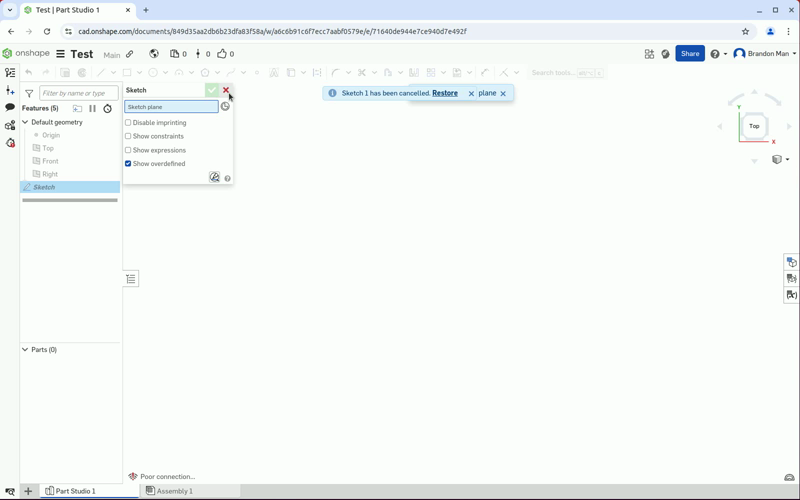
mouse_move(73, 150)
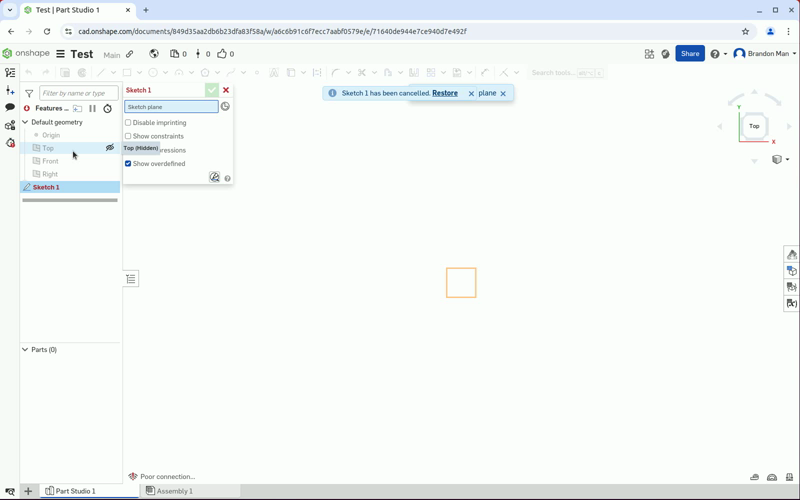
click(73, 150)
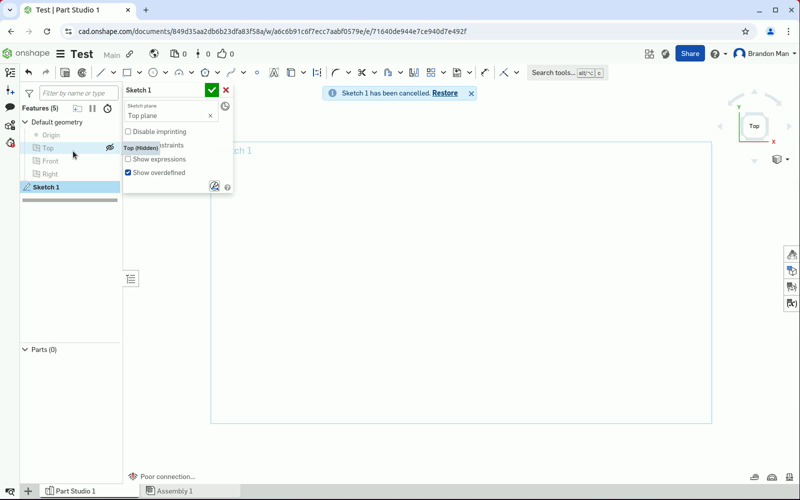
mouse_move(73, 352)
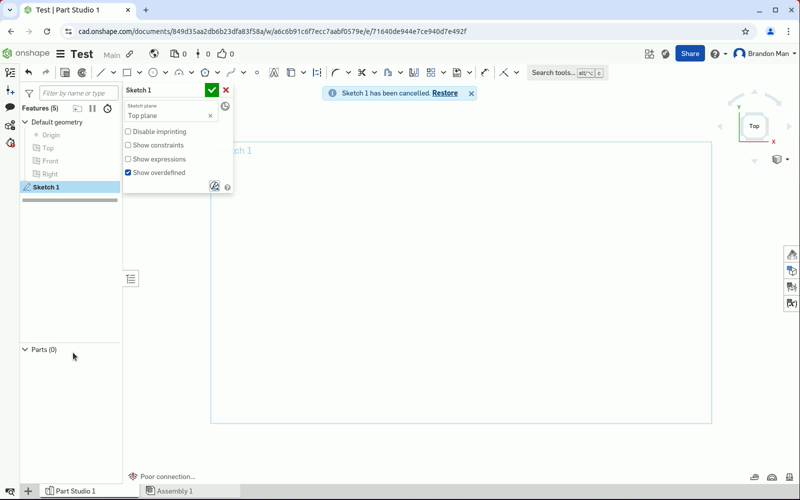
key(y)
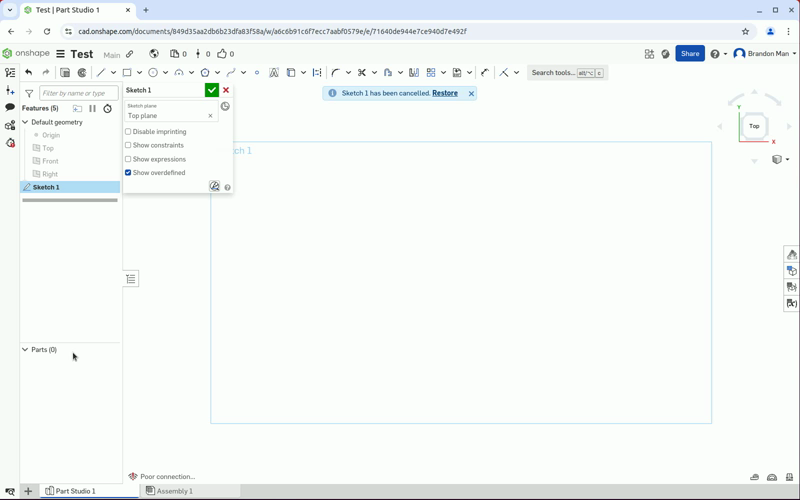
key(l)
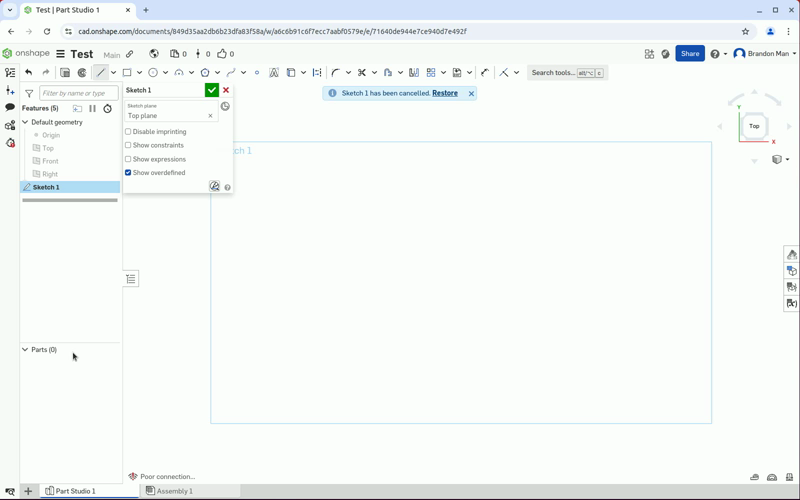
key_down(shift)
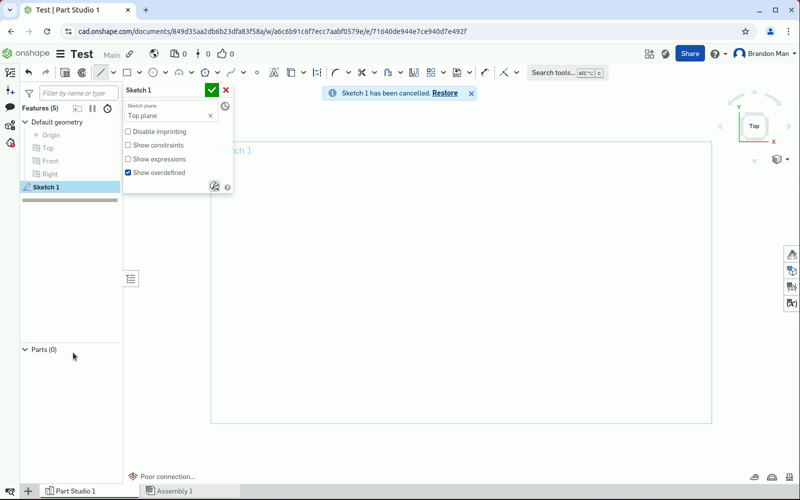
mouse_move(348, 351)
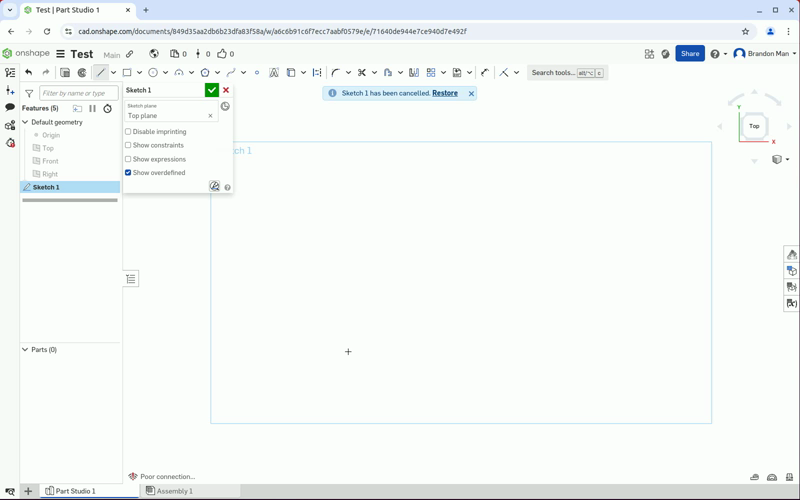
click(348, 351)
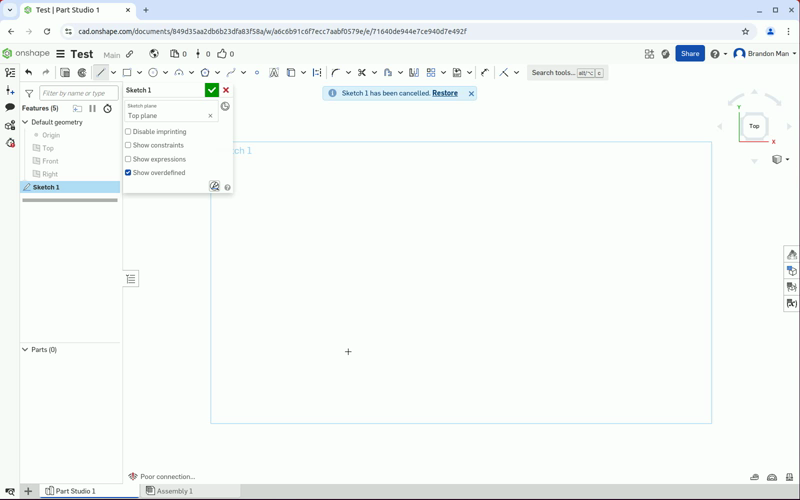
key_up(shift)
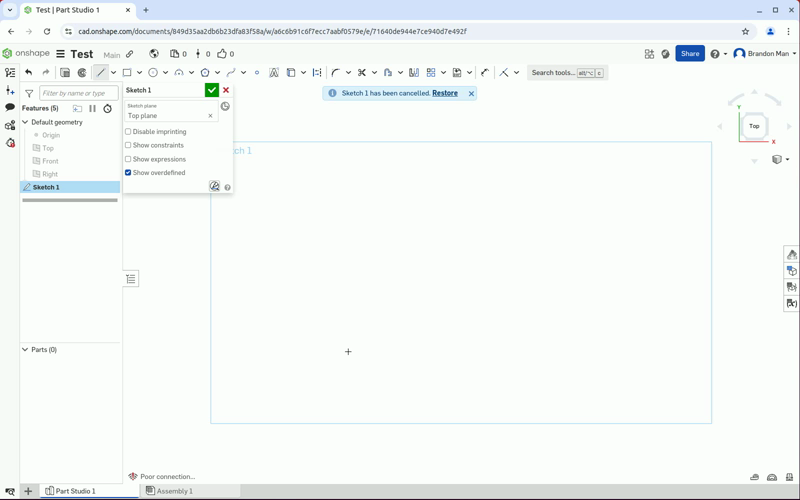
key_down(shift)
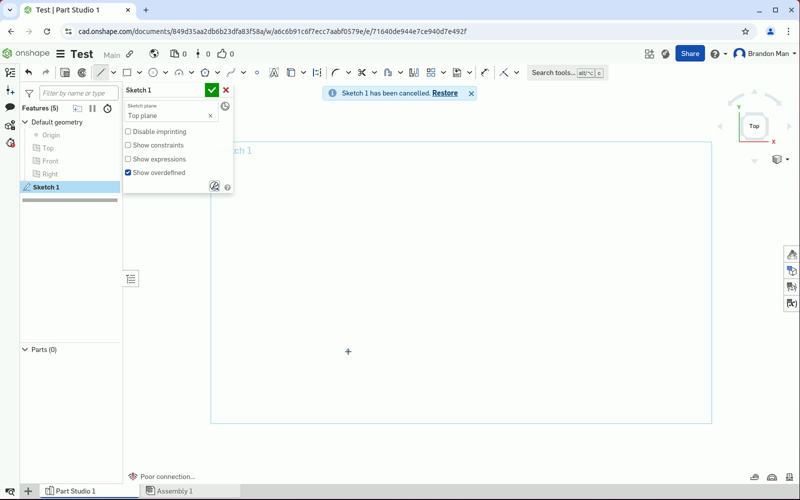
mouse_move(572, 351)
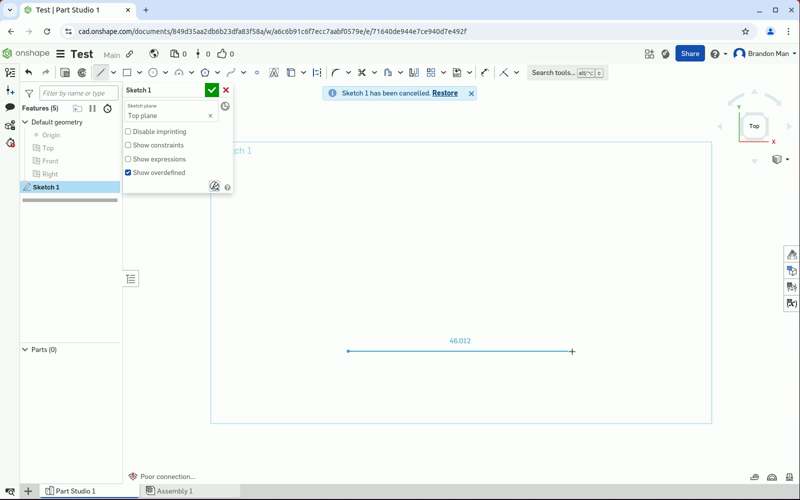
click(572, 351)
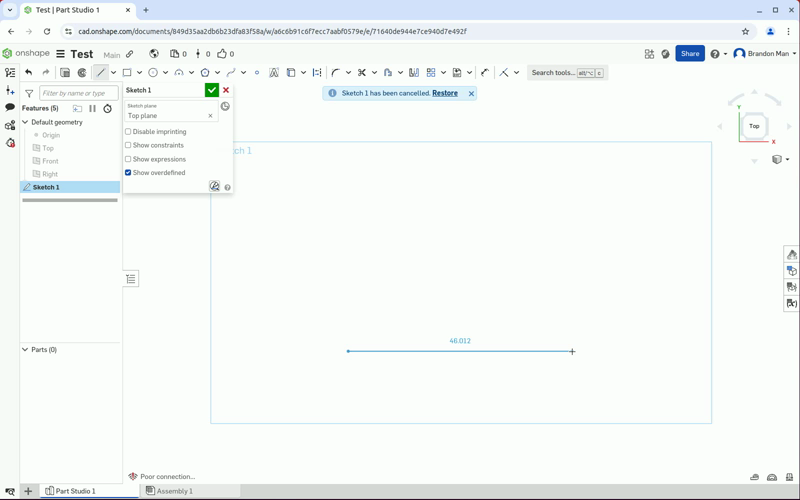
key_up(shift)
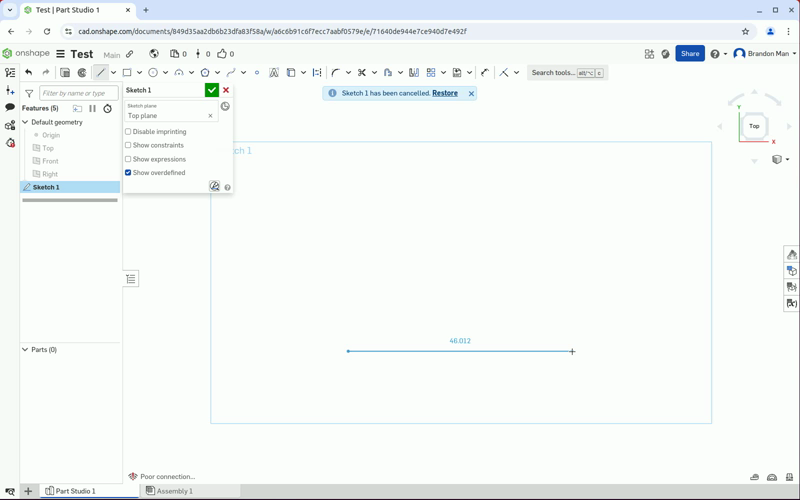
key_down(shift)
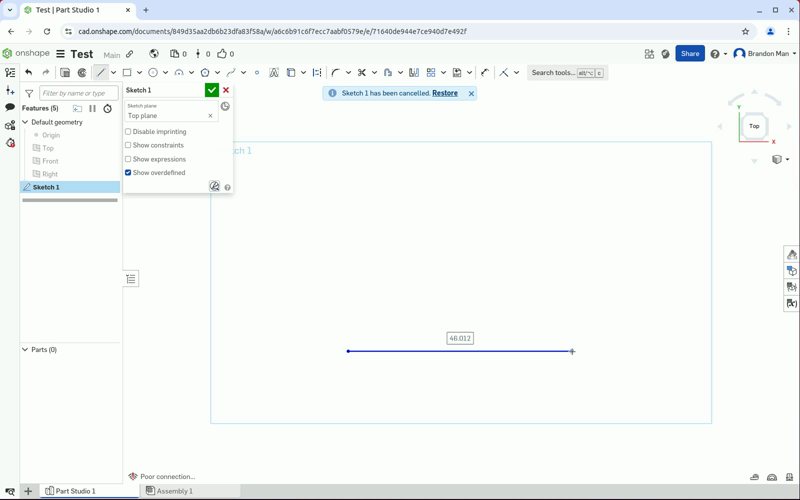
mouse_move(572, 216)
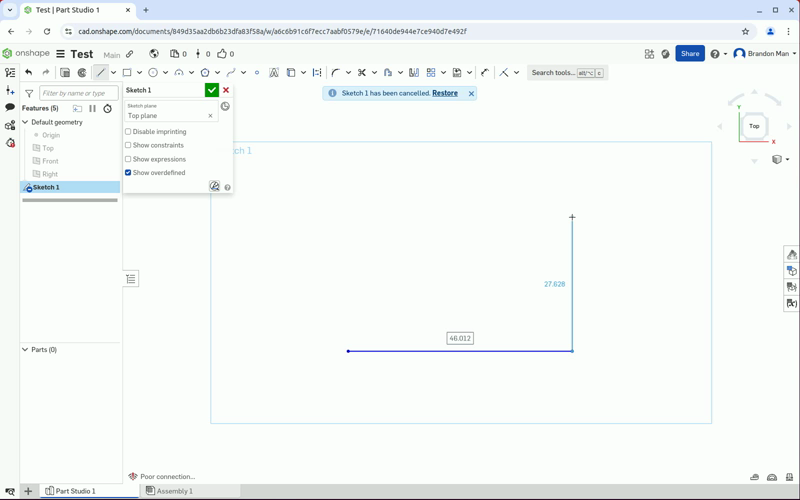
click(572, 216)
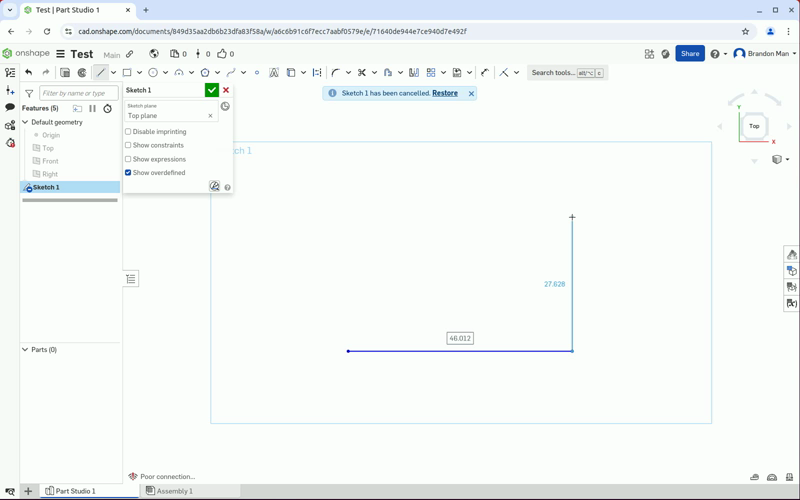
key_up(shift)
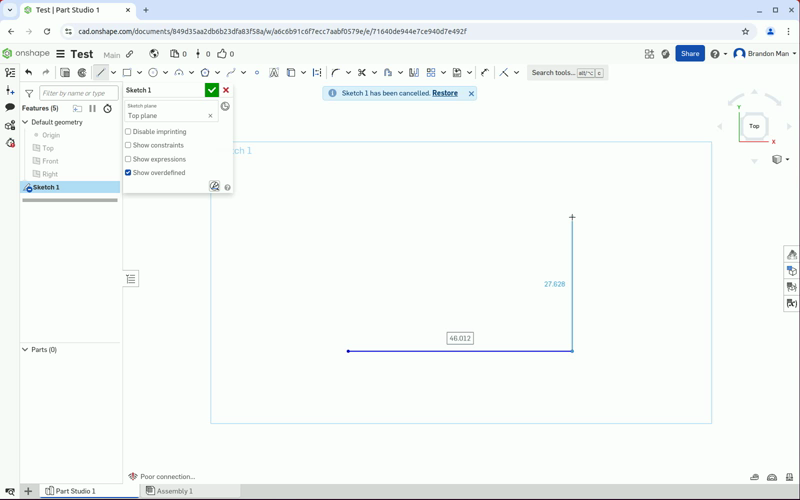
key_down(shift)
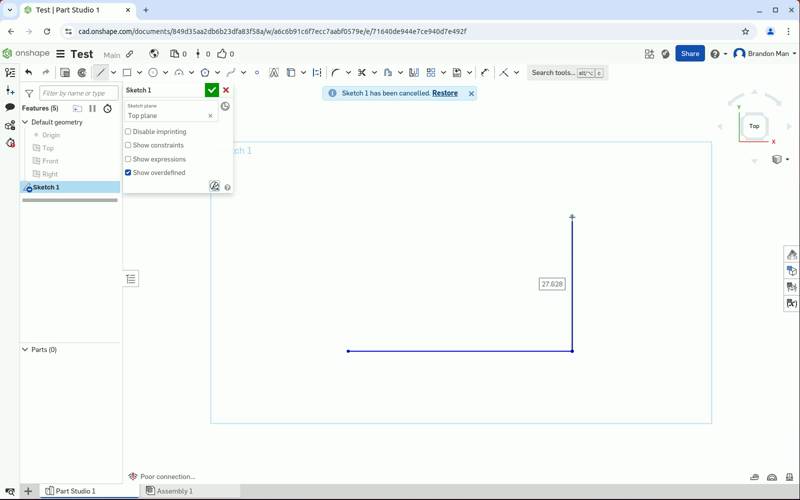
mouse_move(348, 216)
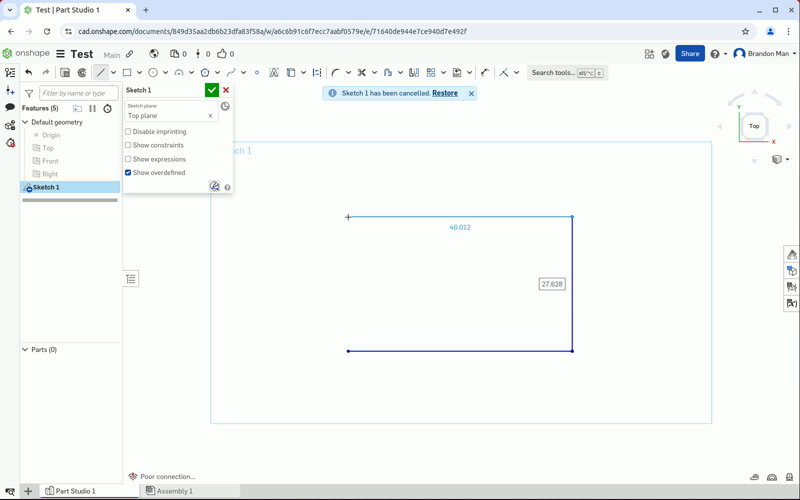
click(348, 216)
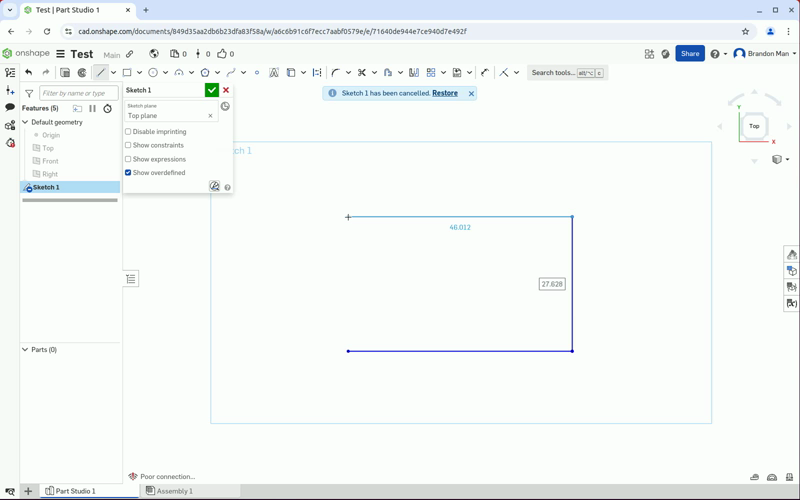
key_up(shift)
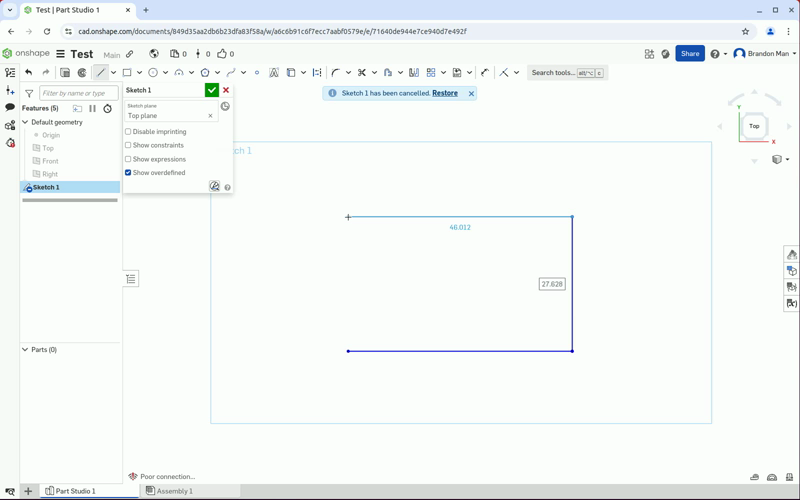
key_down(shift)
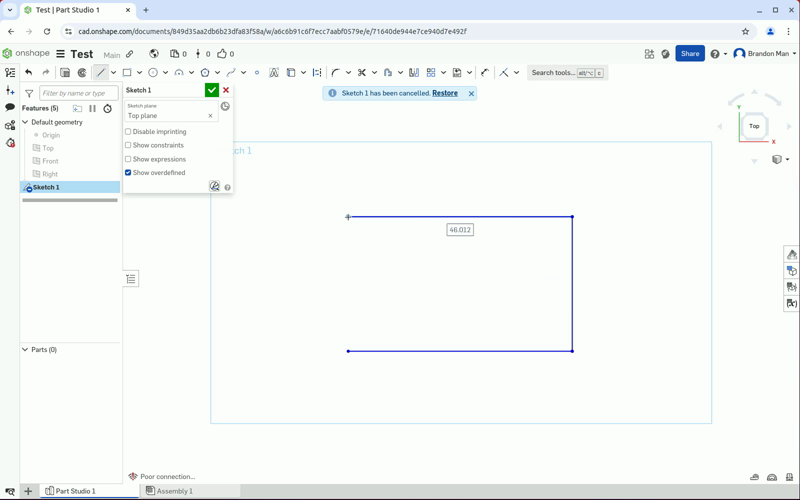
mouse_move(348, 351)
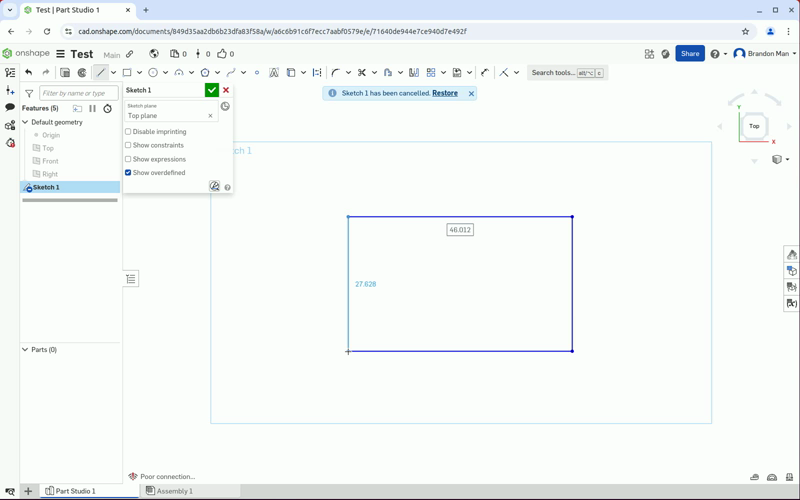
key_up(shift)
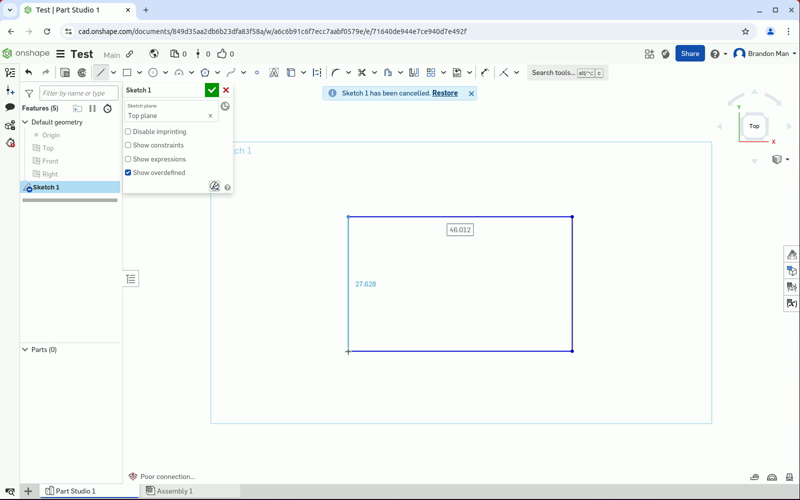
click(348, 351)
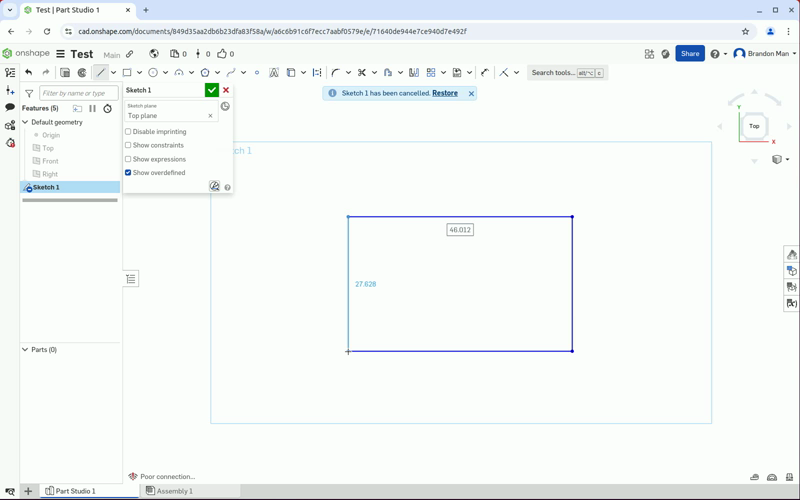
key(esc)
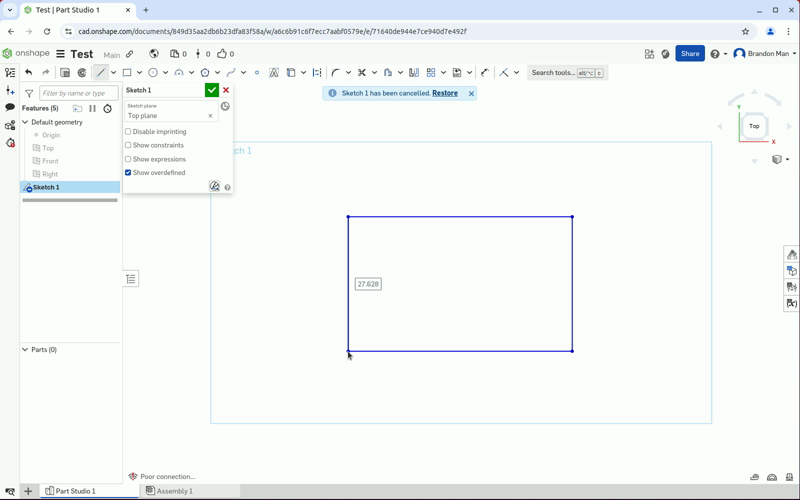
key(l)
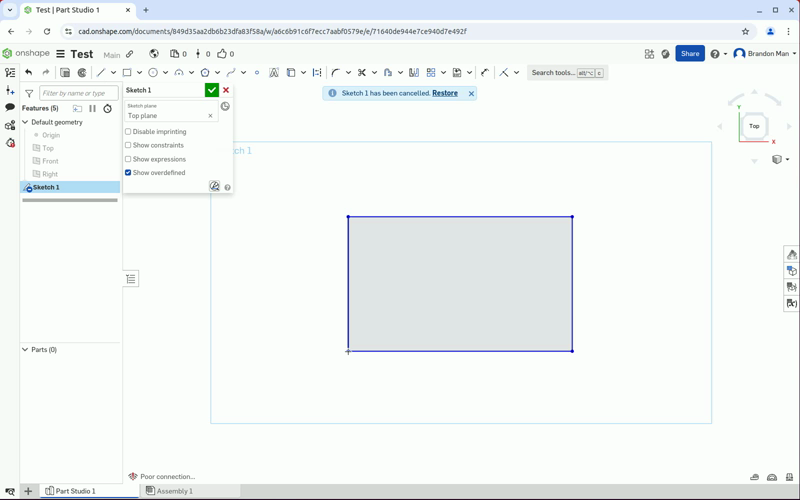
key_down(shift)
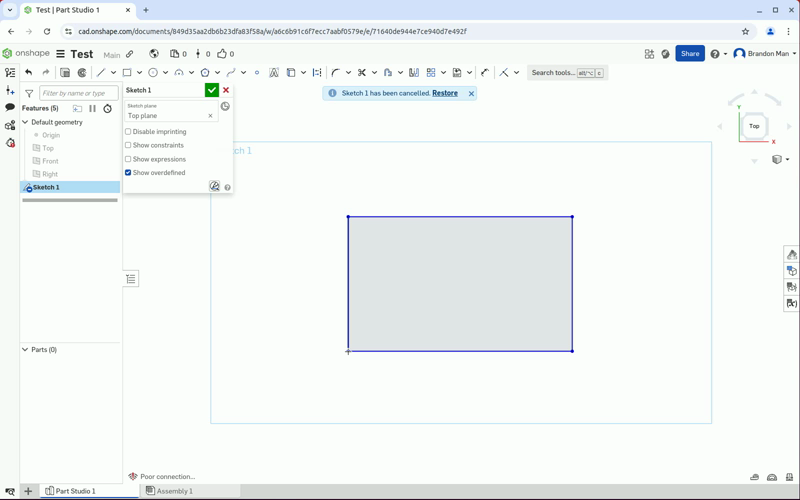
mouse_move(369, 327)
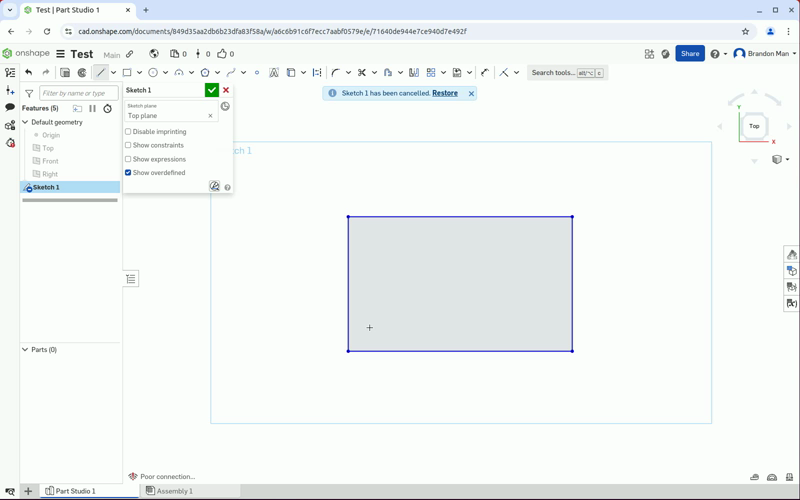
click(369, 327)
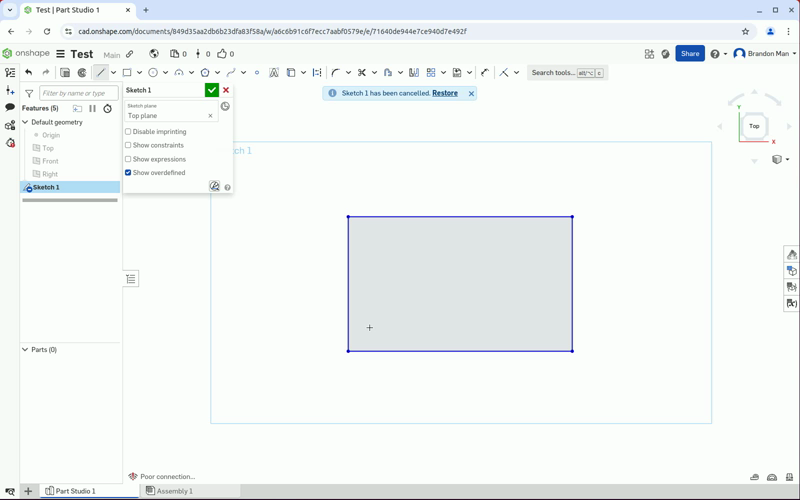
key_up(shift)
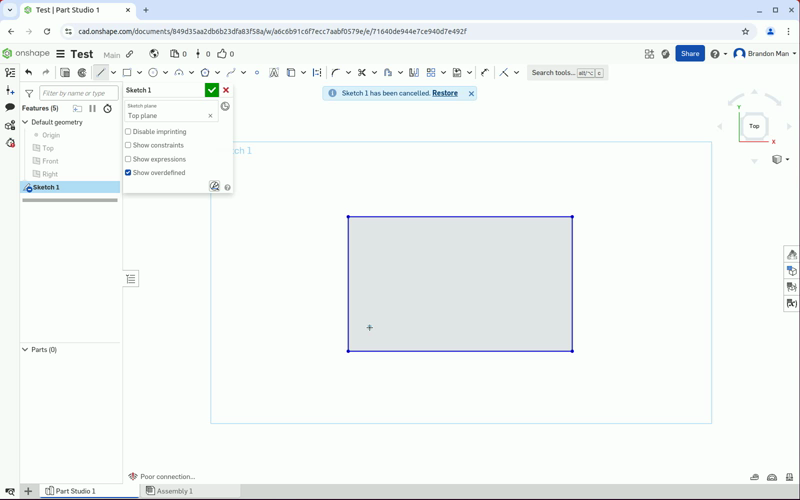
key_down(shift)
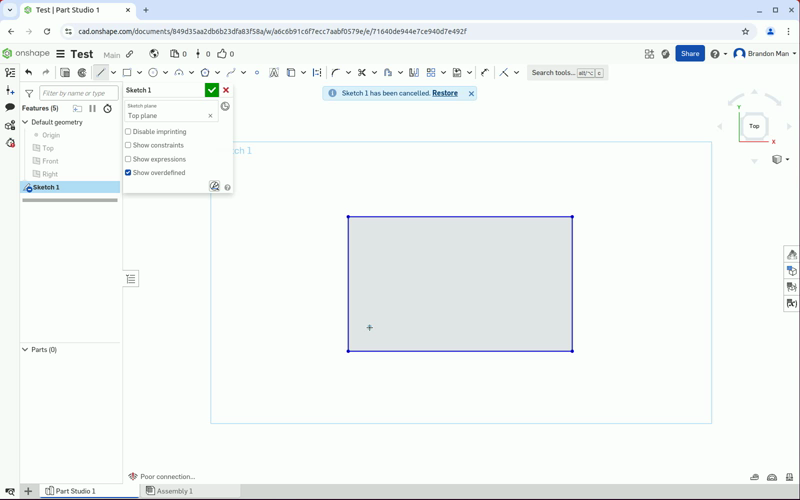
mouse_move(550, 327)
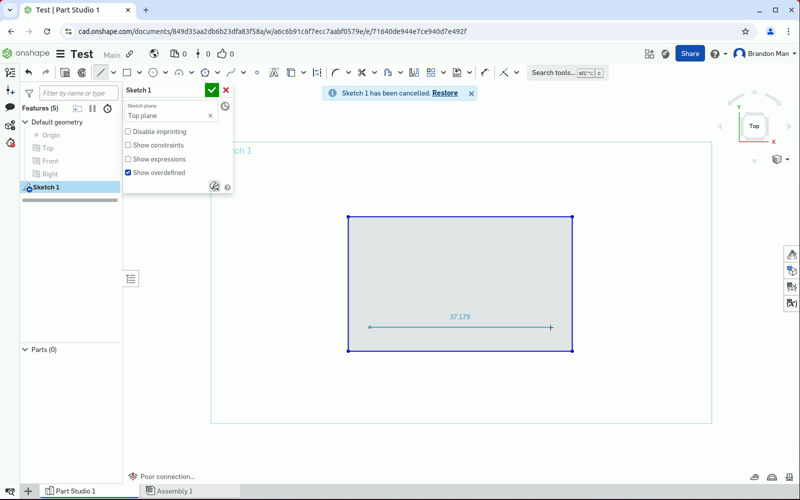
click(550, 327)
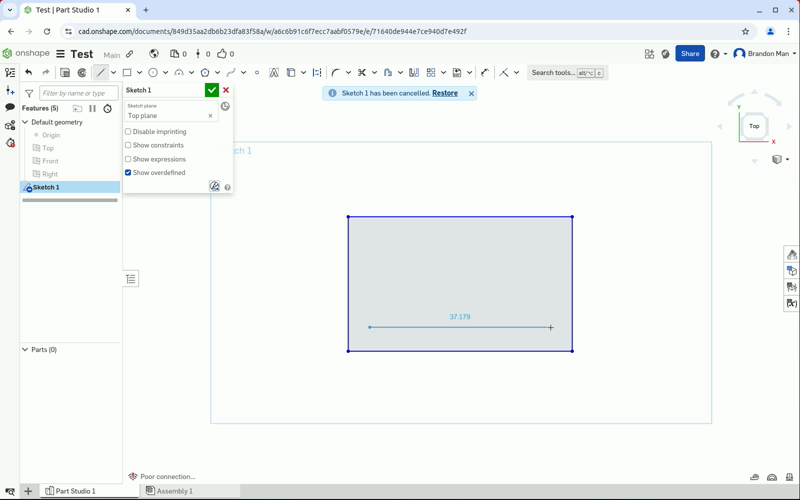
key_up(shift)
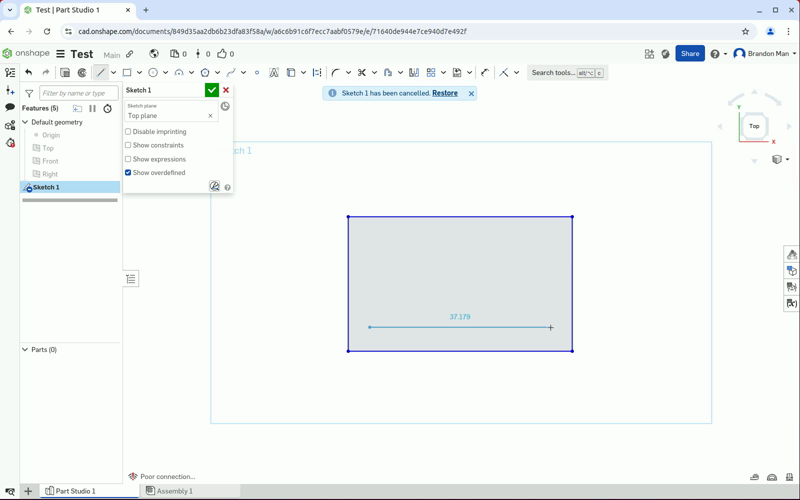
key_down(shift)
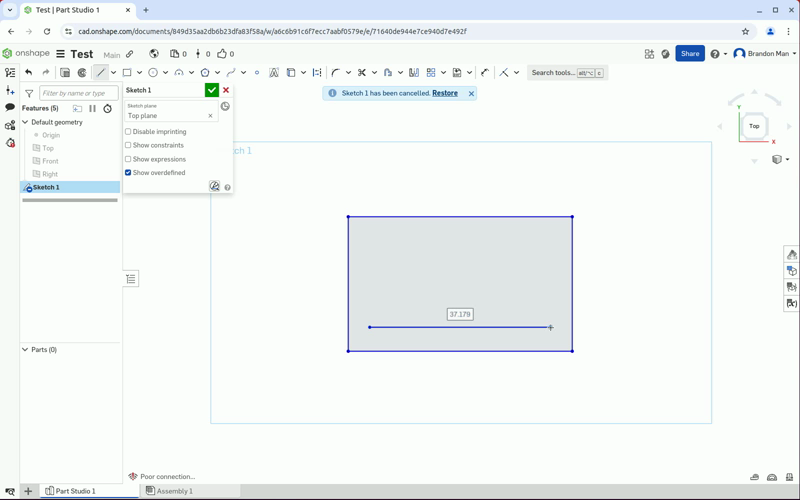
mouse_move(550, 240)
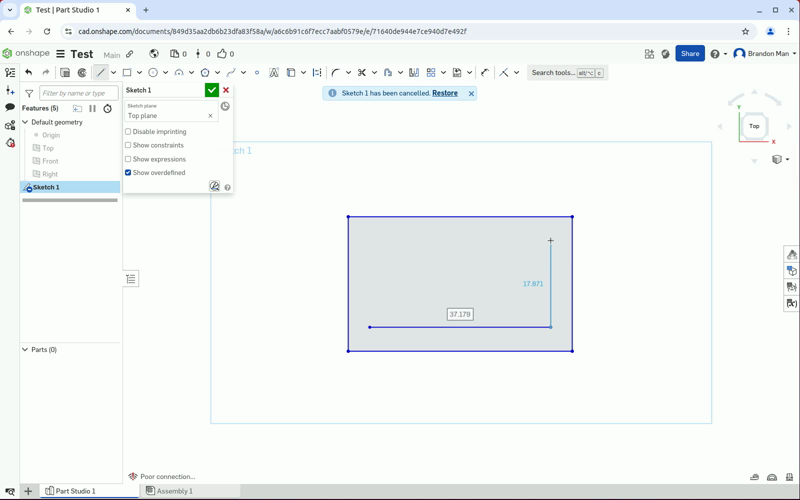
click(550, 240)
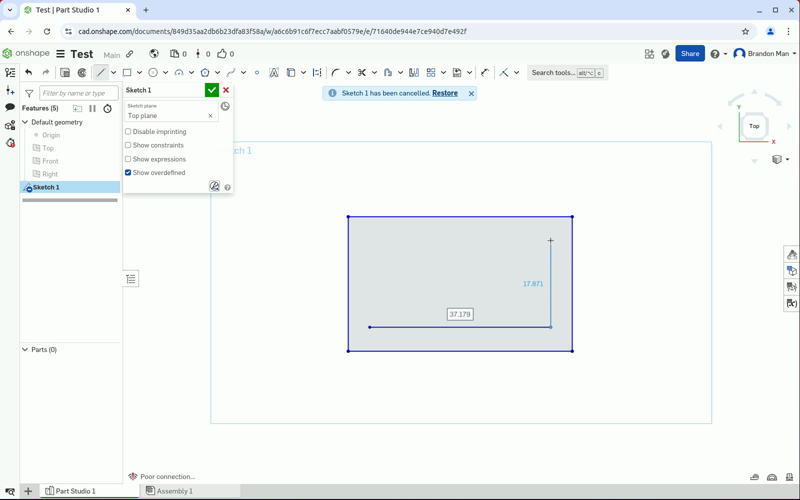
key_up(shift)
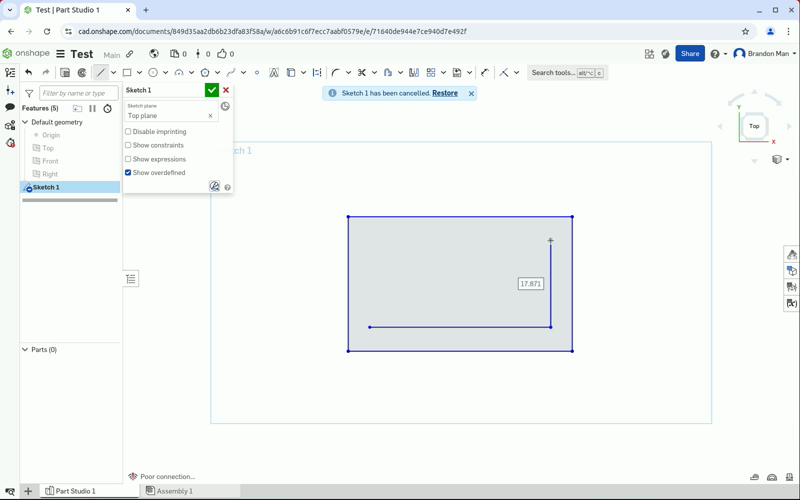
key_down(shift)
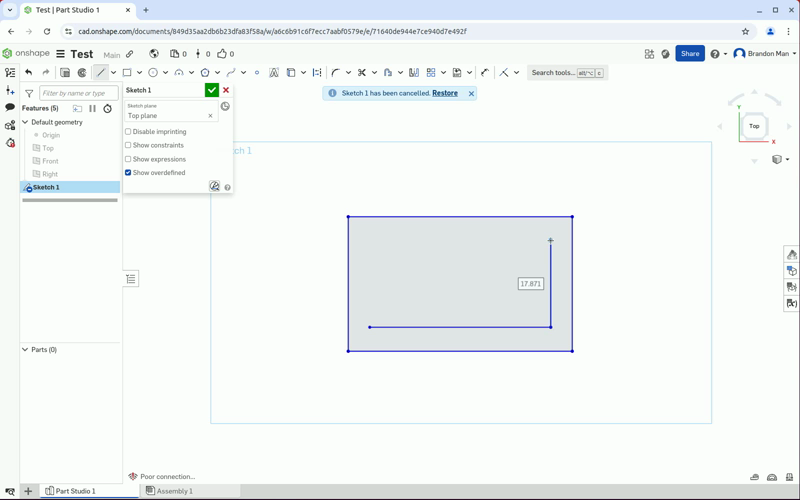
mouse_move(369, 240)
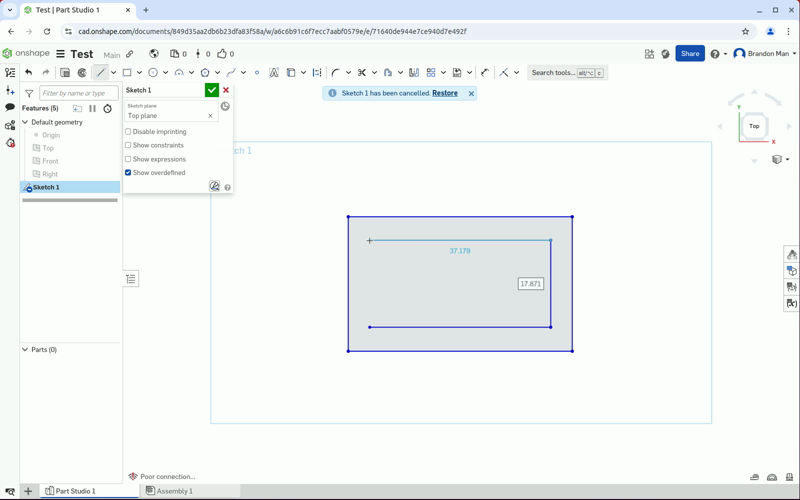
click(369, 240)
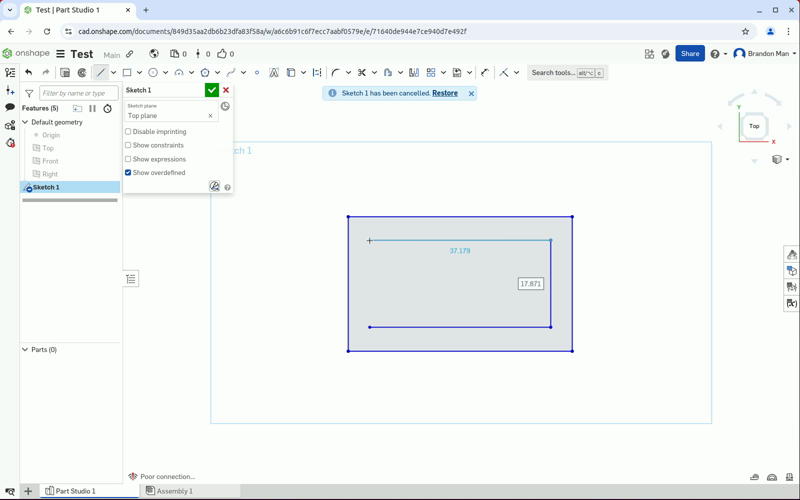
key_up(shift)
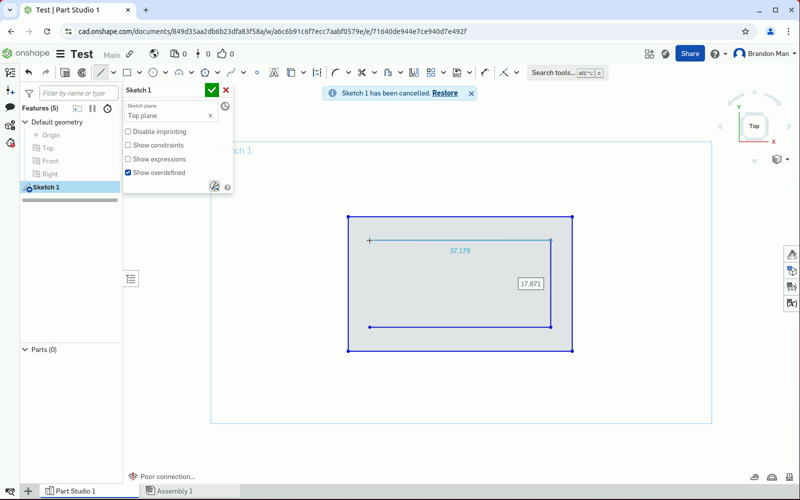
key_down(shift)
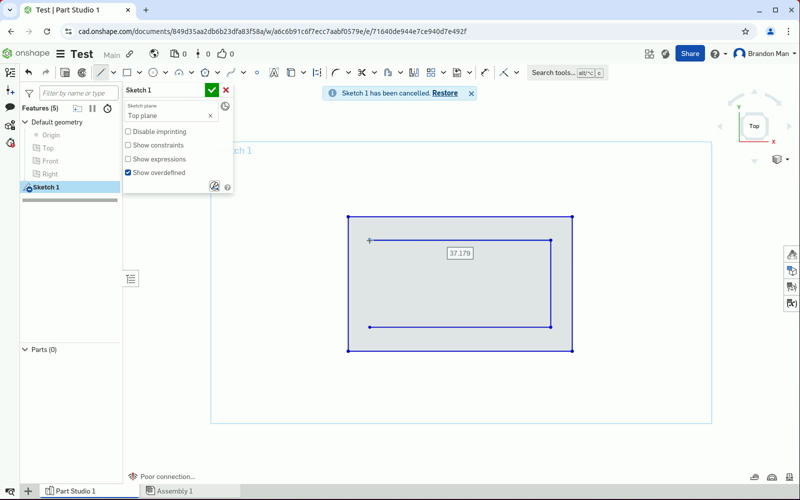
mouse_move(369, 327)
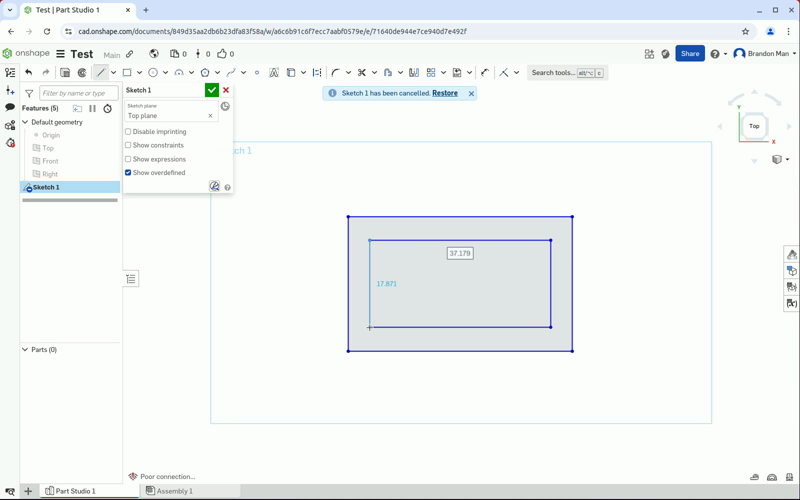
key_up(shift)
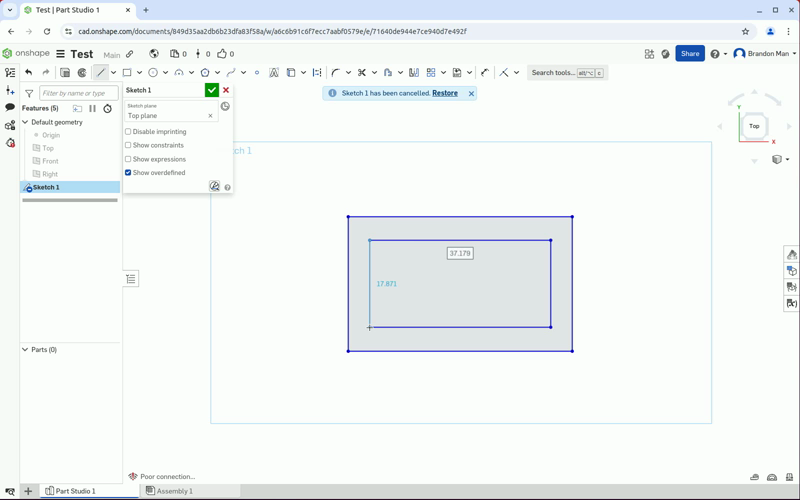
click(369, 327)
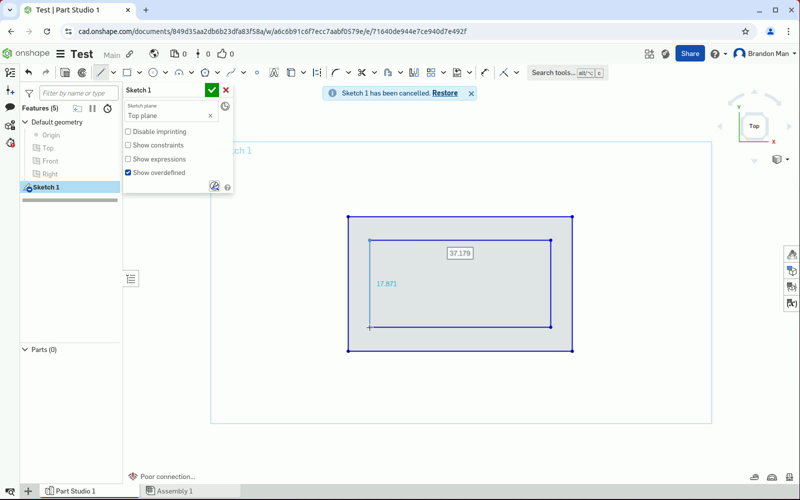
key(esc)
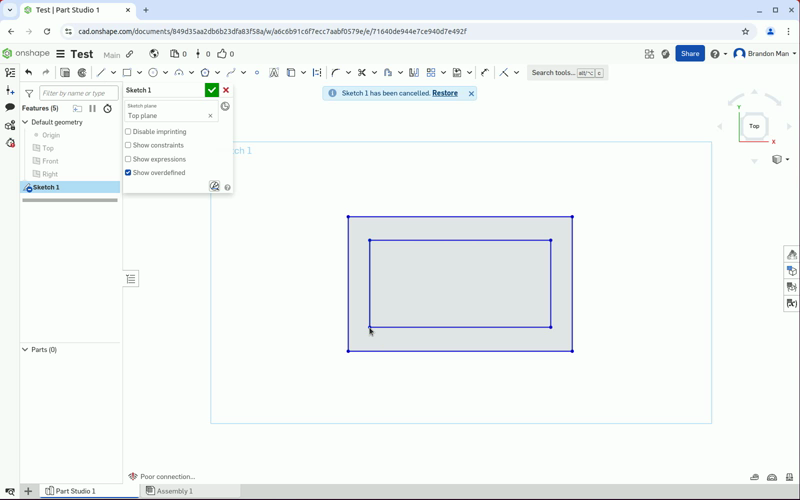
mouse_move(358, 315)
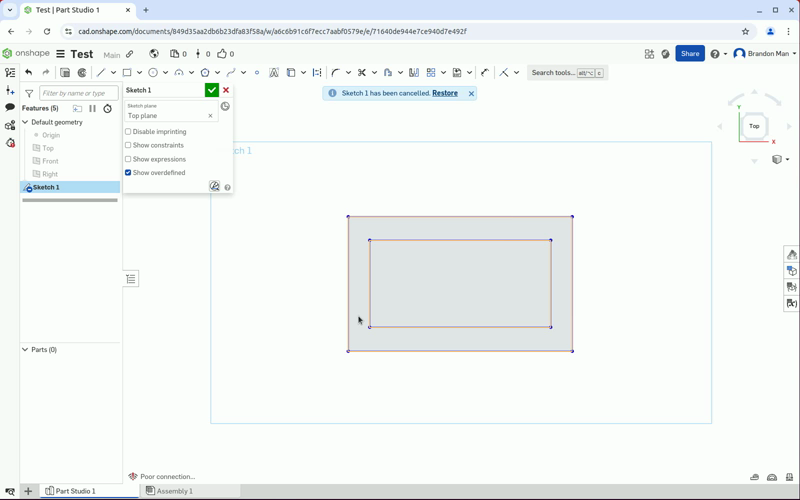
click(358, 315)
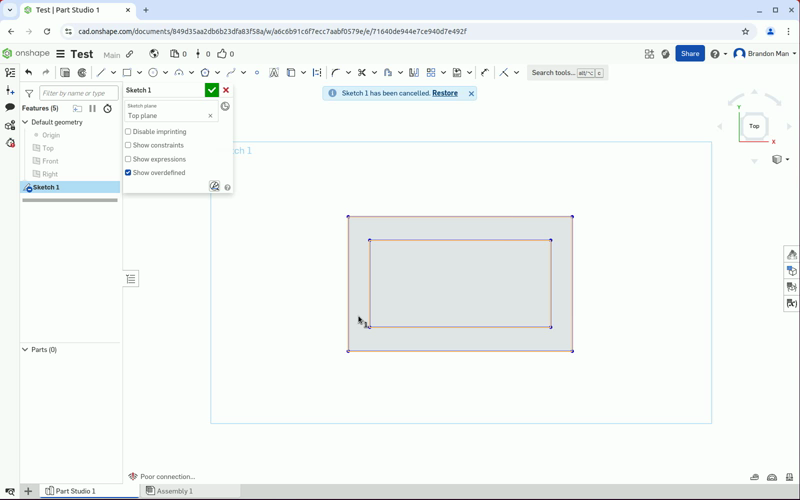
mouse_move(73, 352)
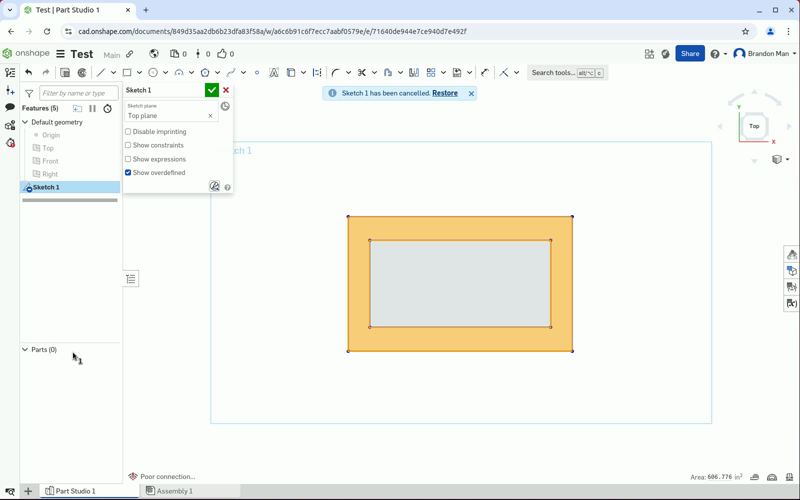
key(shift+y)
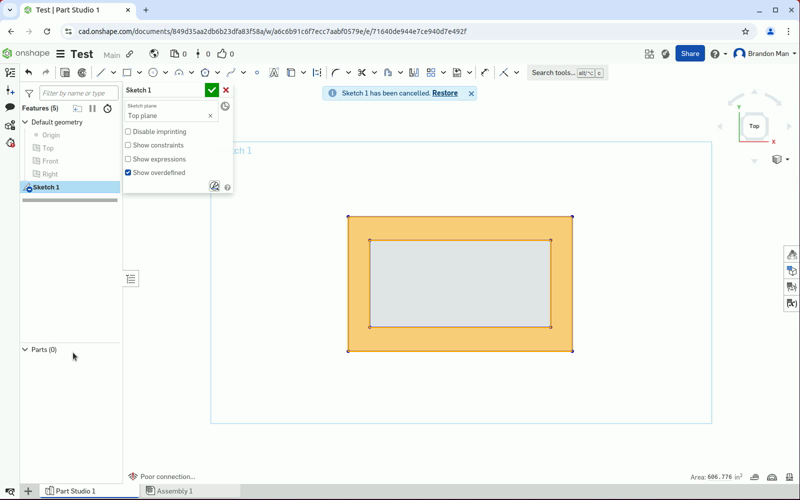
key(shift+e)
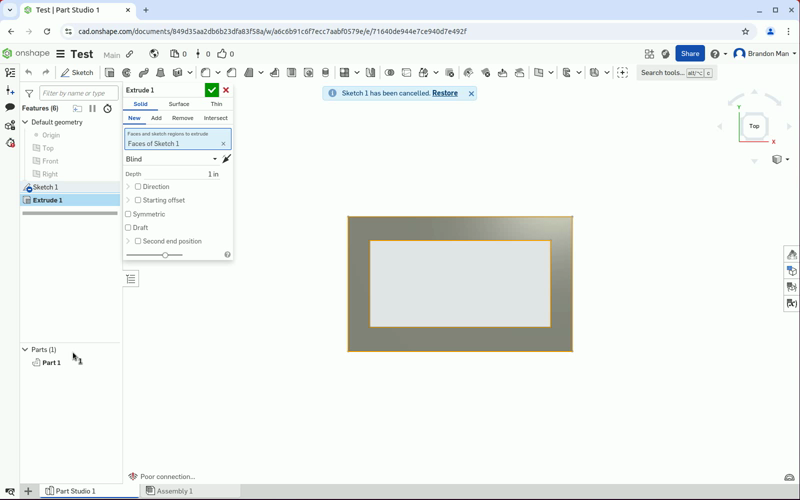
mouse_move(143, 106)
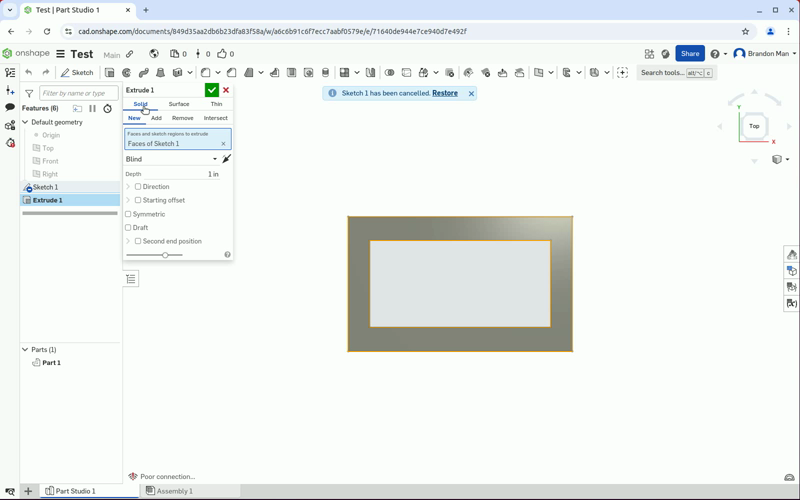
click(143, 106)
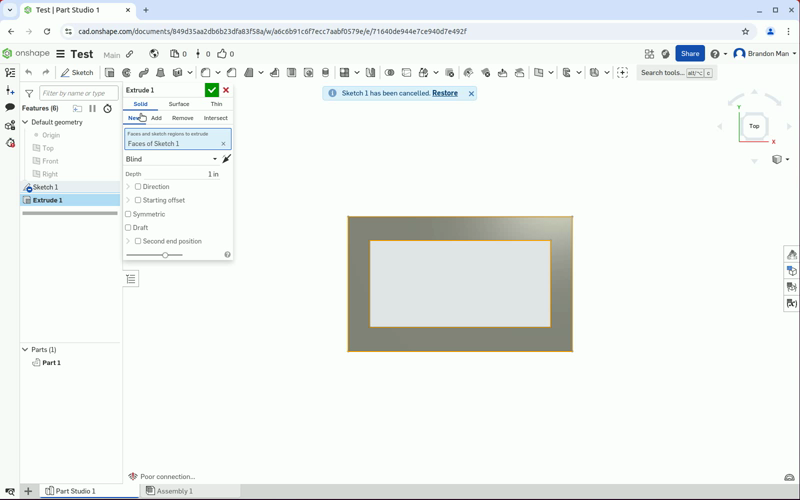
mouse_move(137, 120)
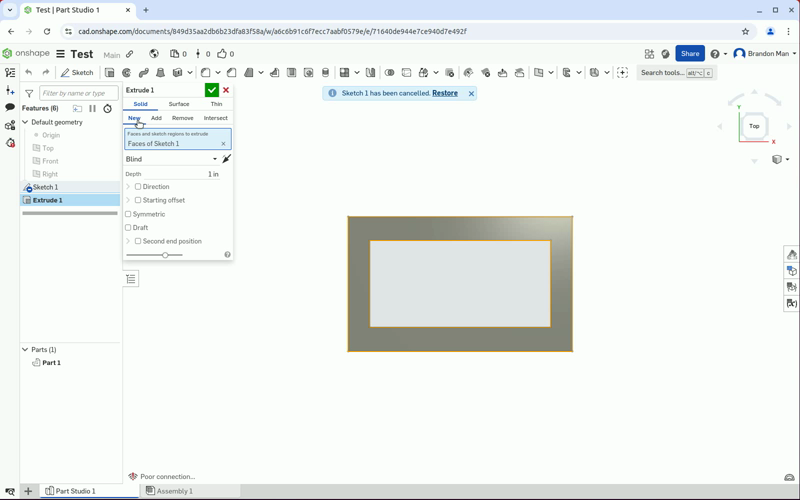
click(137, 120)
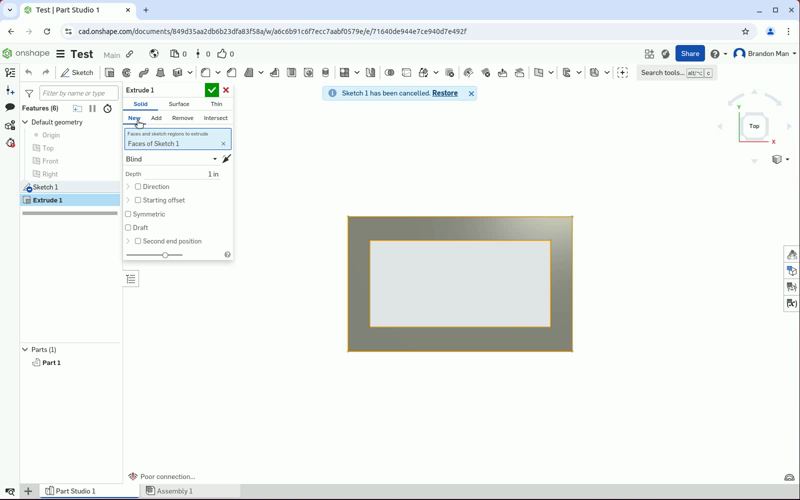
key(tab, 4)
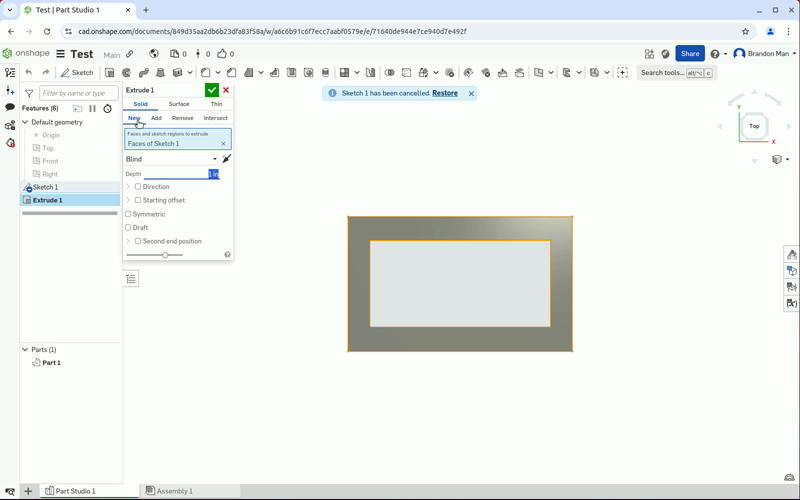
text(9.147)
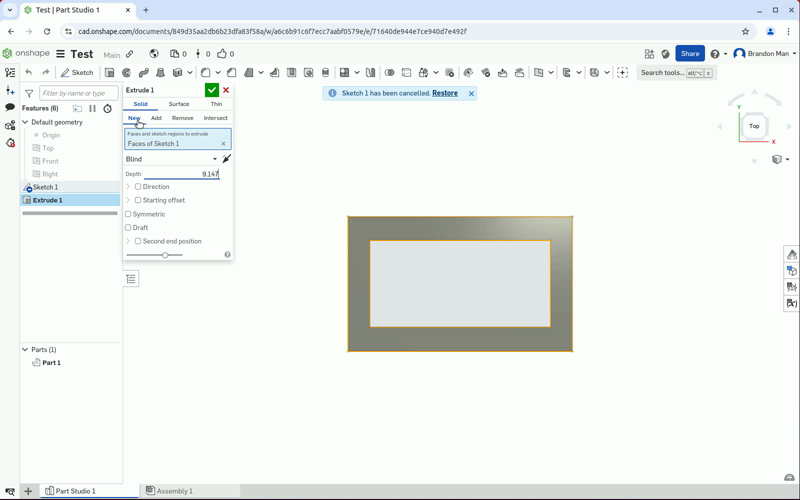
key(enter)
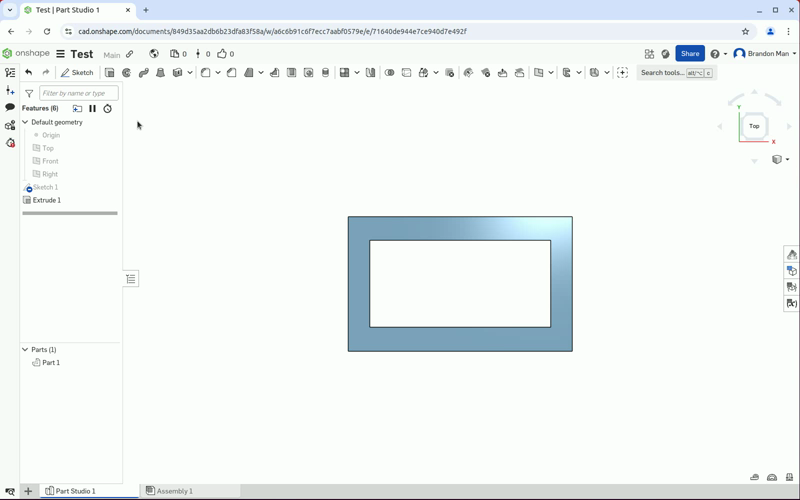
key(shift+h)
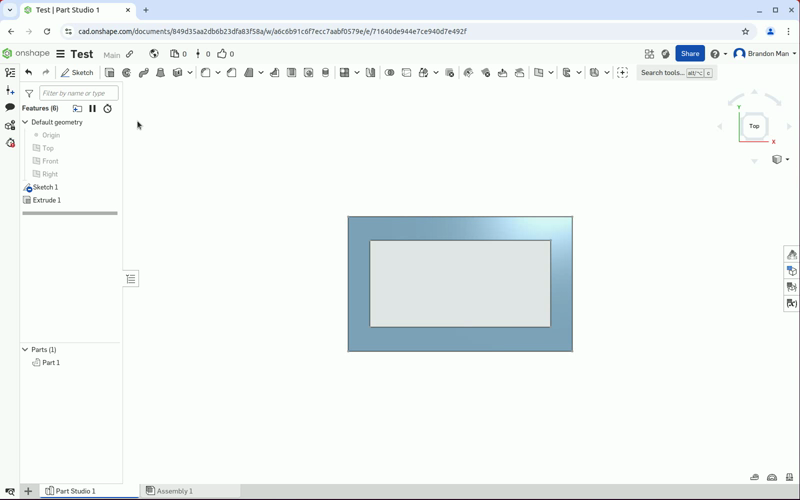
key(shift+h)
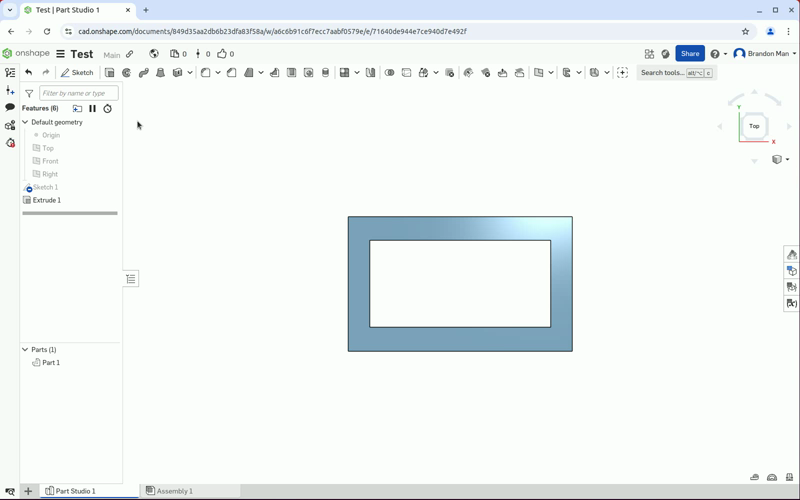
mouse_move(73, 189)
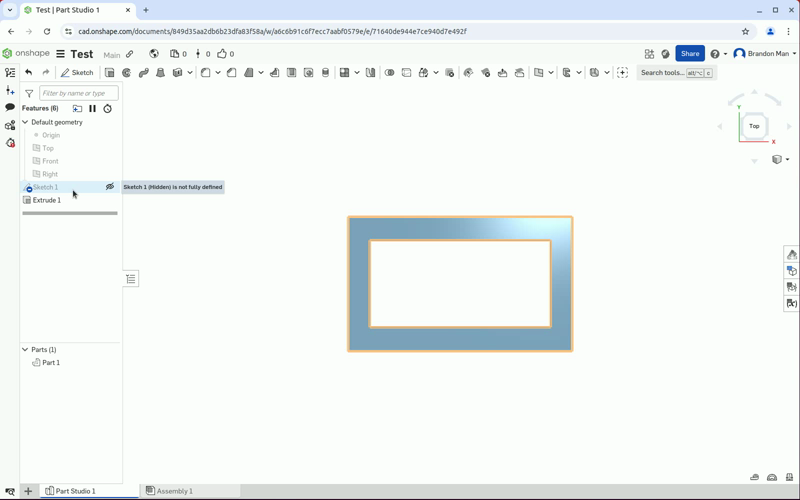
click(73, 189)
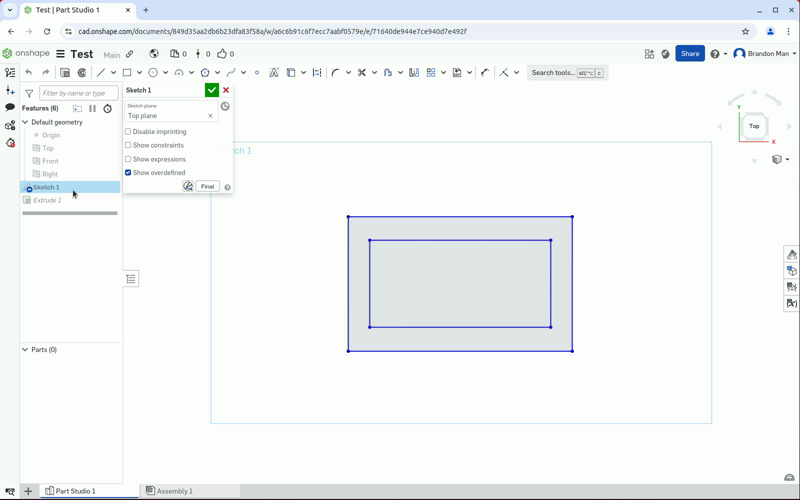
mouse_move(229, 92)
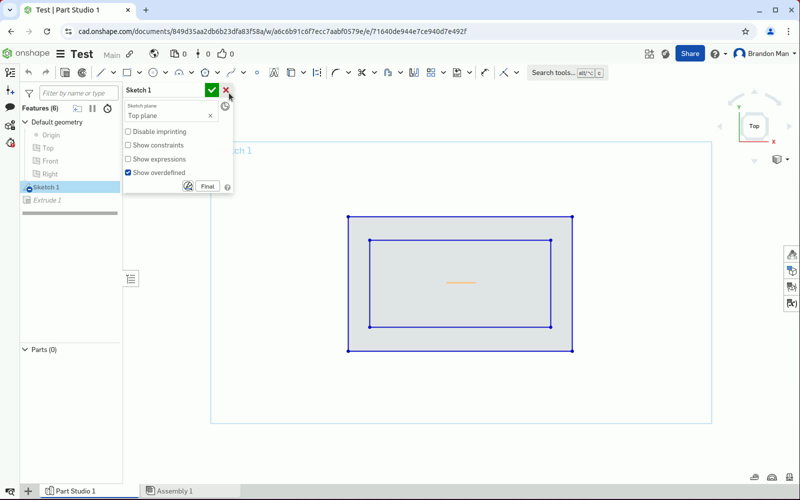
click(229, 92)
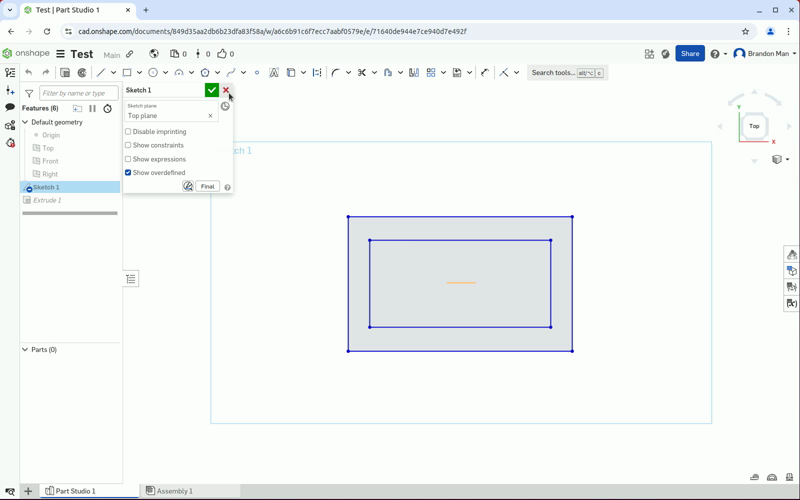
key(shift+s)
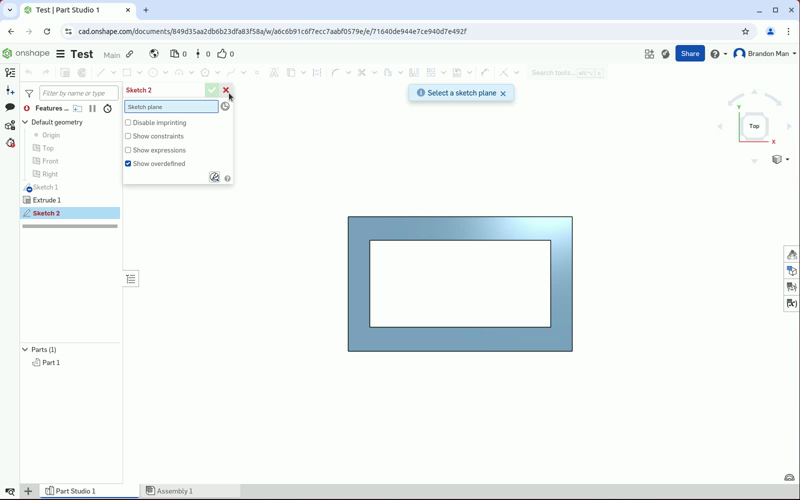
mouse_move(73, 150)
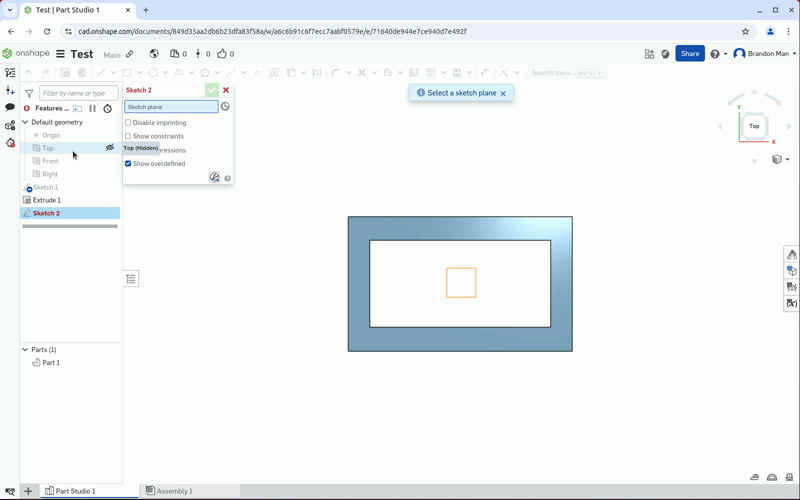
click(73, 150)
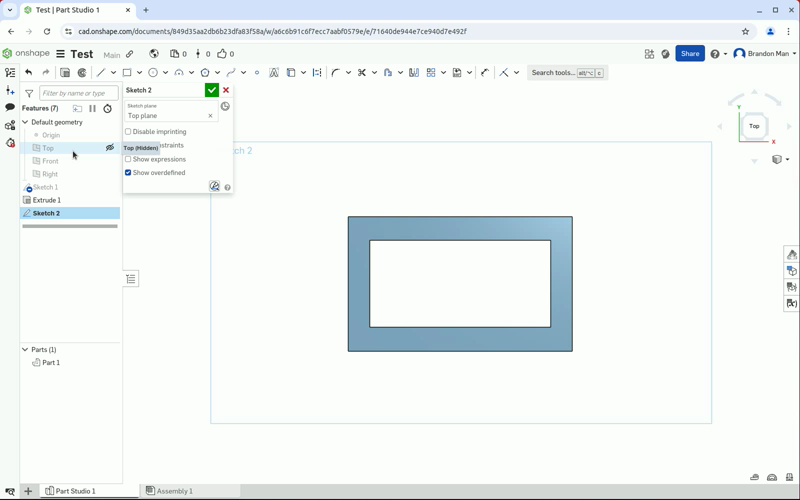
mouse_move(73, 352)
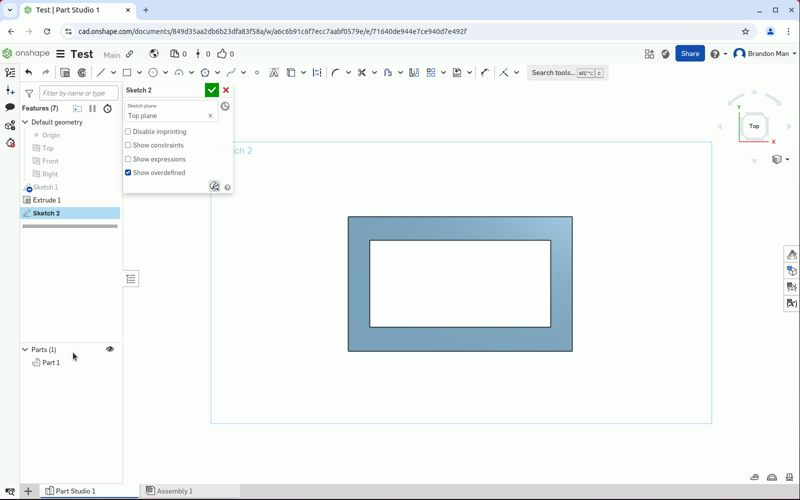
key(y)
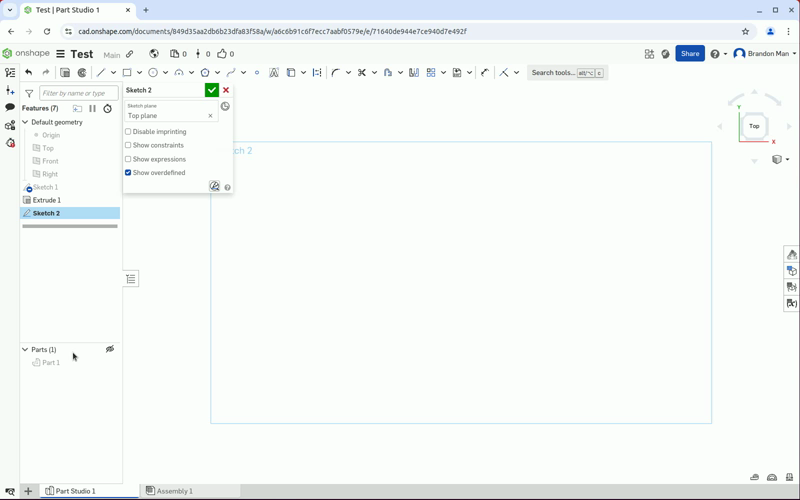
key(l)
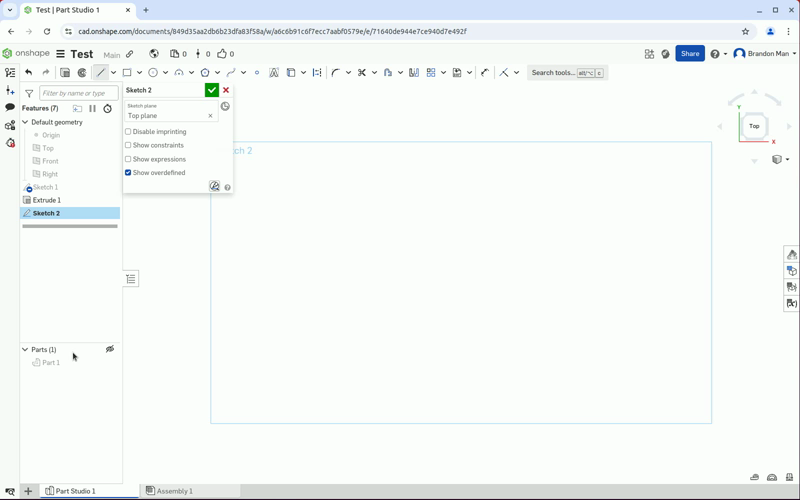
key_down(shift)
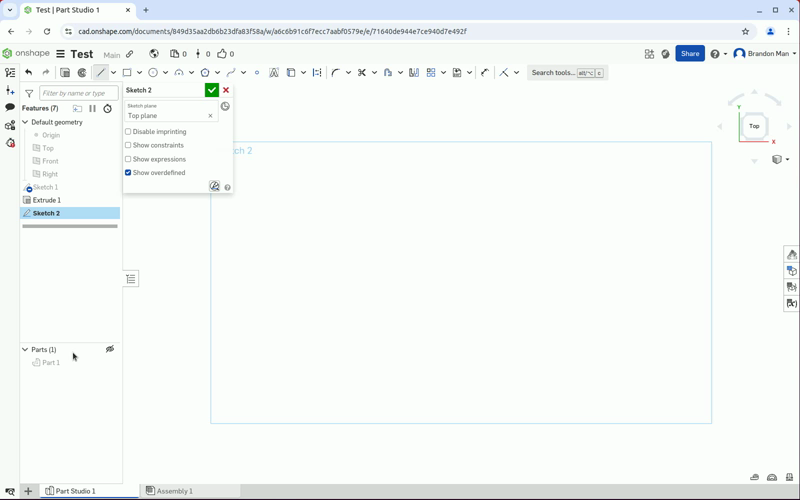
mouse_move(369, 327)
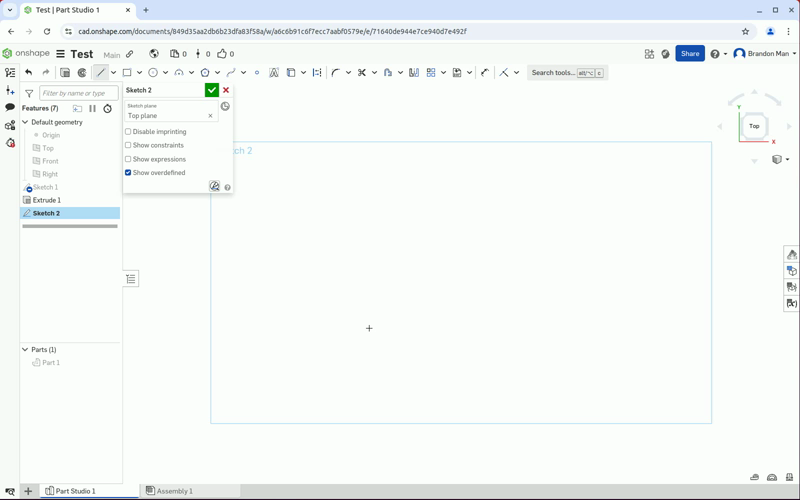
click(369, 327)
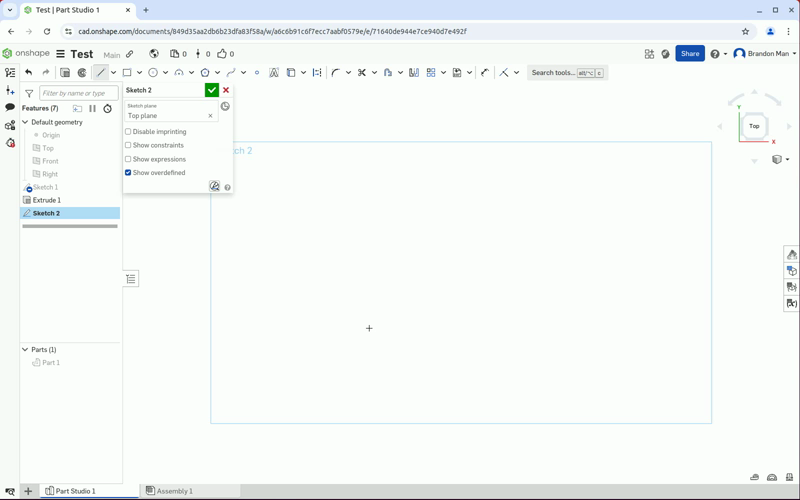
key_up(shift)
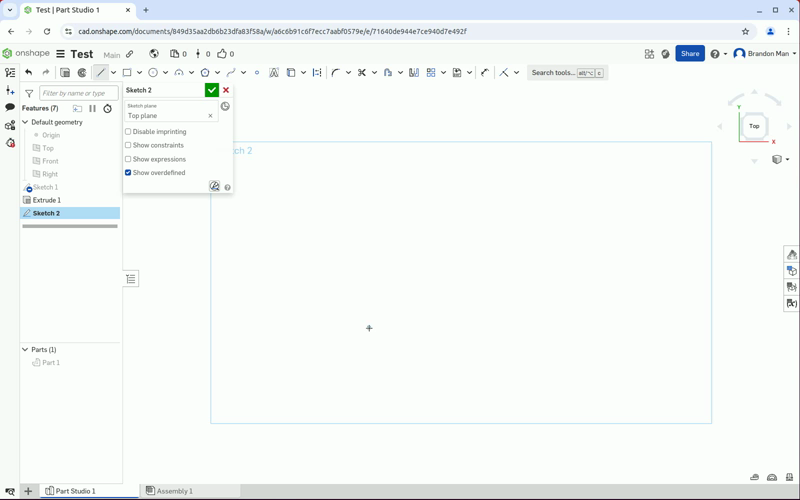
key_down(shift)
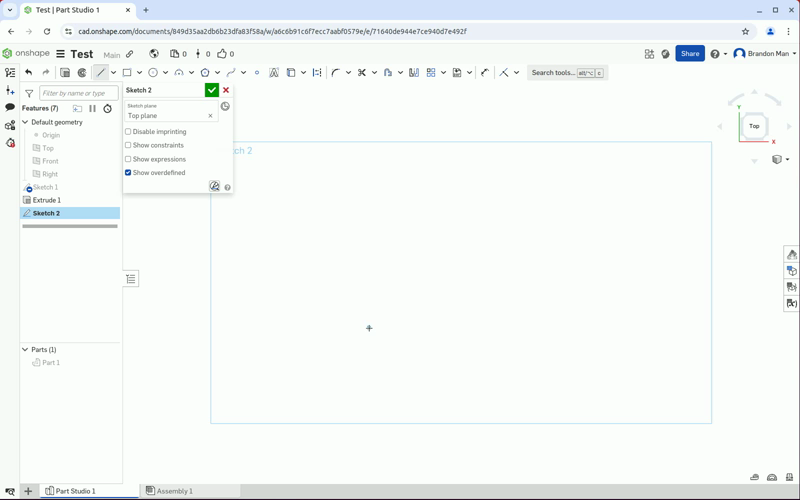
mouse_move(552, 327)
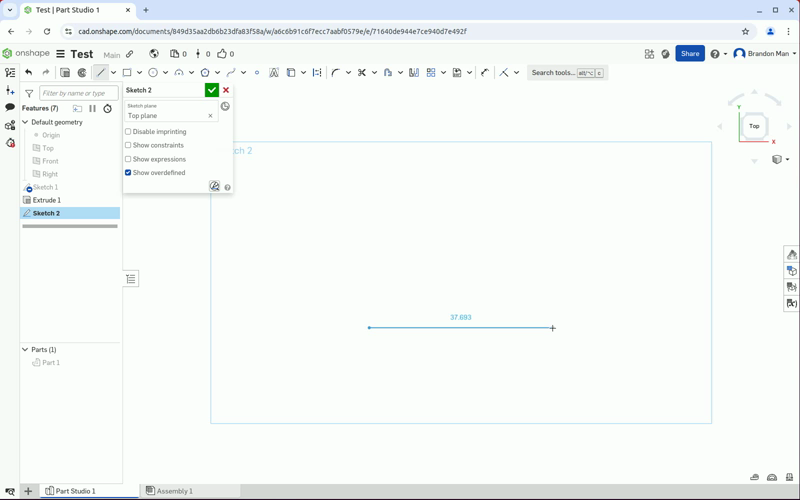
click(552, 327)
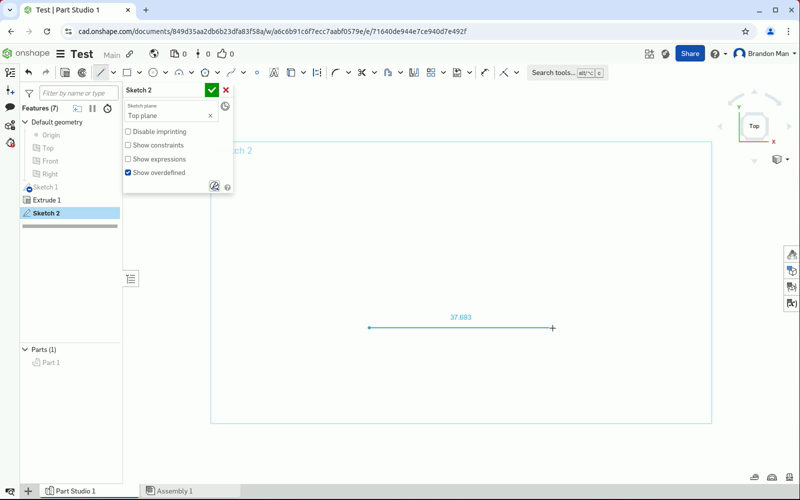
key_up(shift)
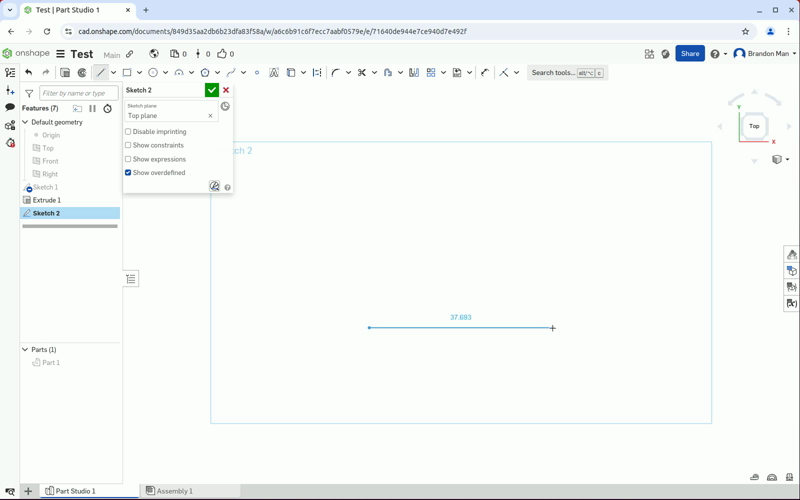
key_down(shift)
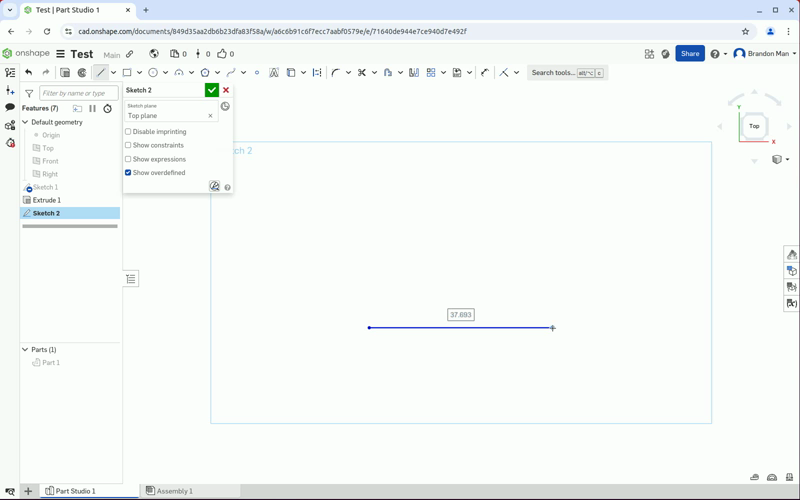
mouse_move(552, 238)
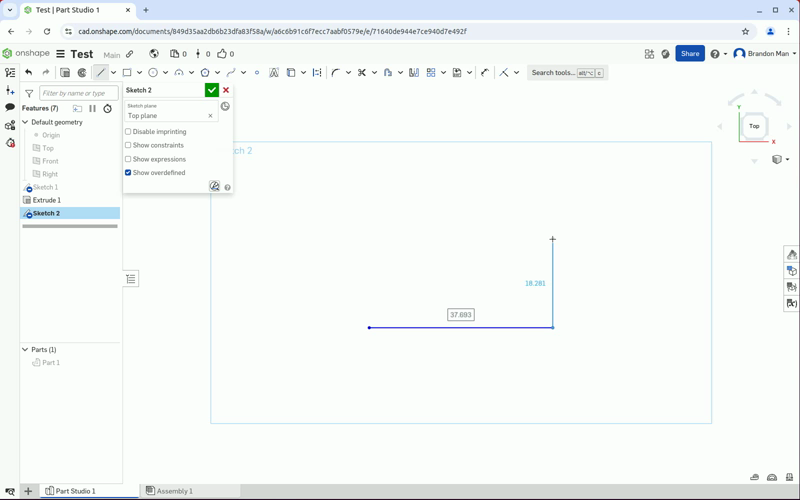
click(552, 238)
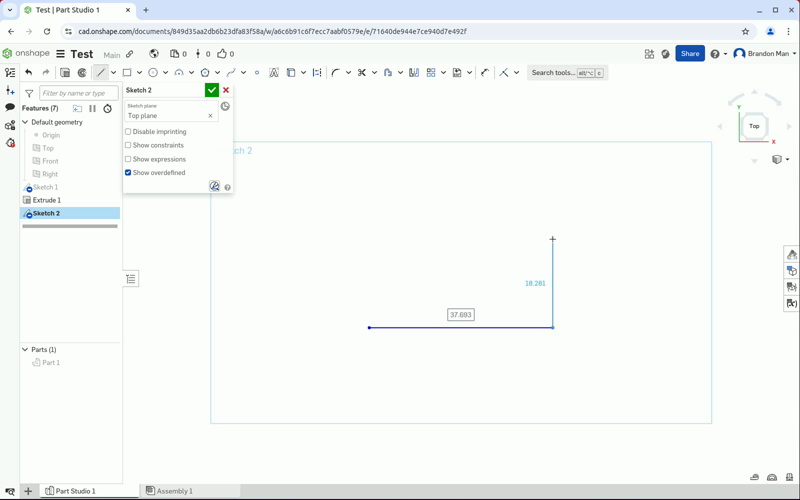
key_up(shift)
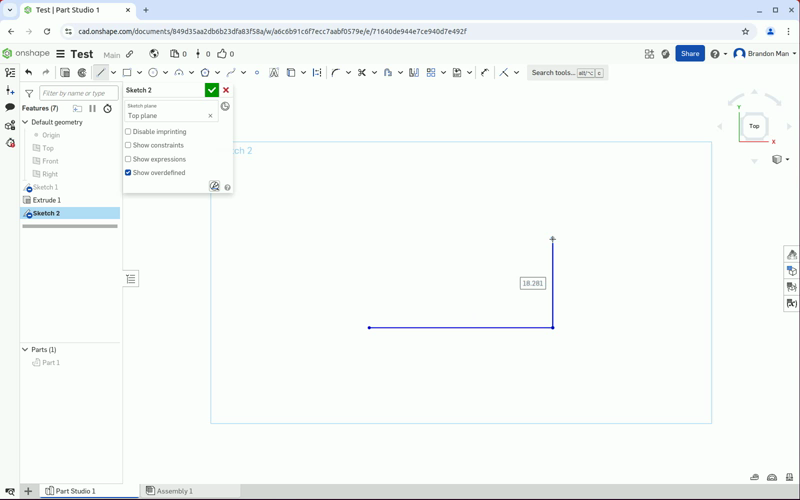
key_down(shift)
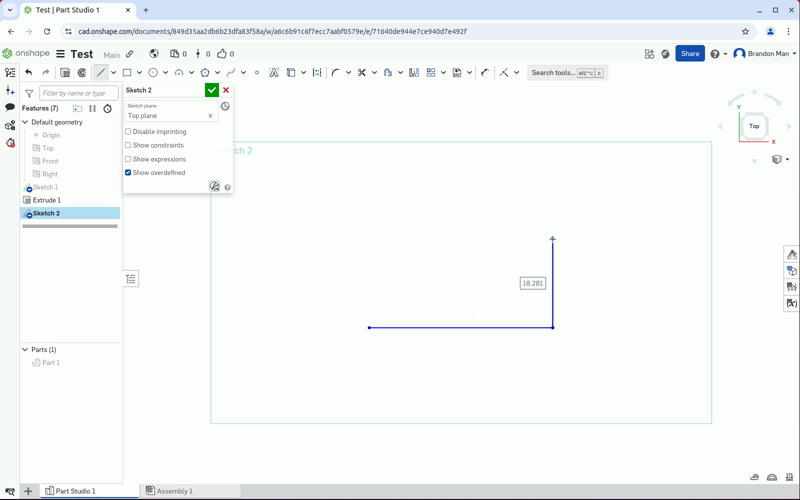
mouse_move(369, 238)
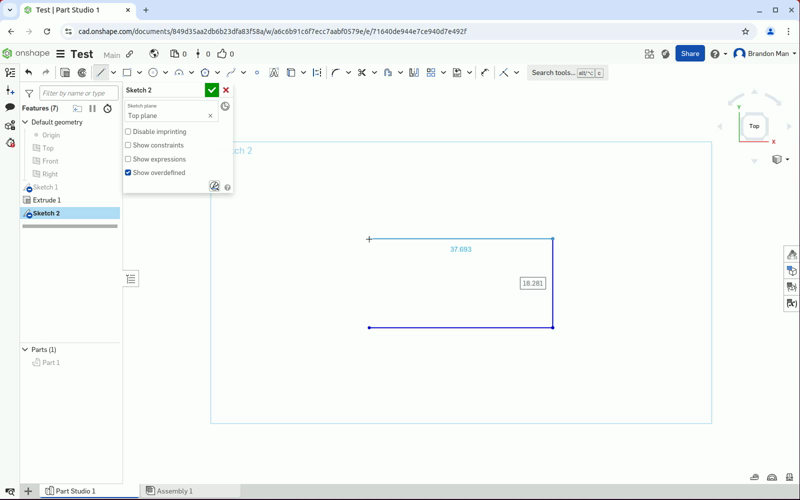
click(369, 238)
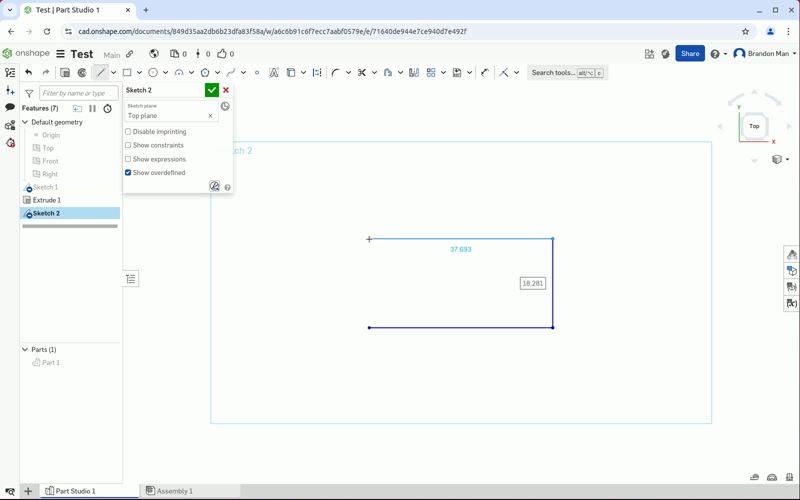
key_up(shift)
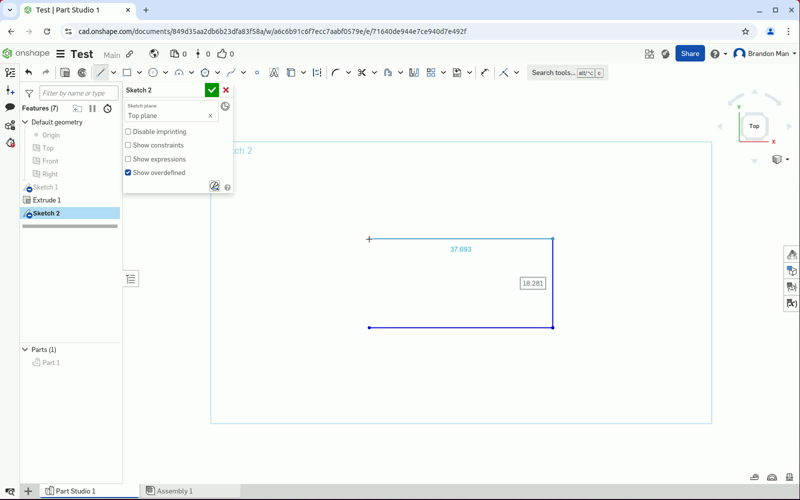
key_down(shift)
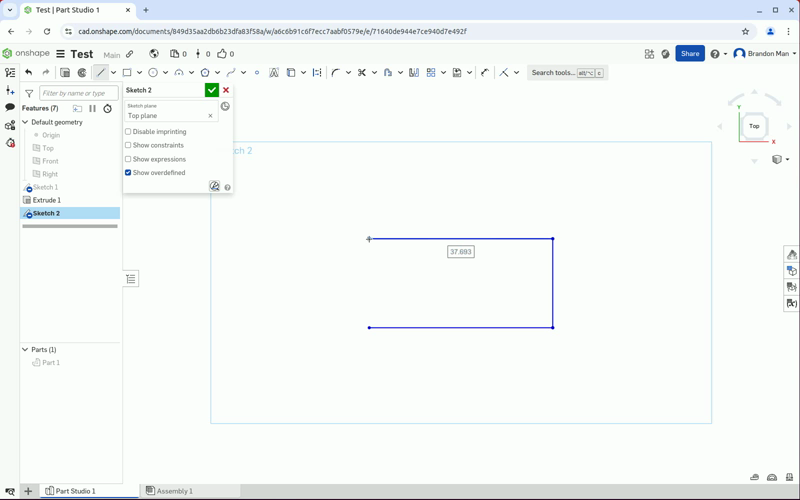
mouse_move(369, 327)
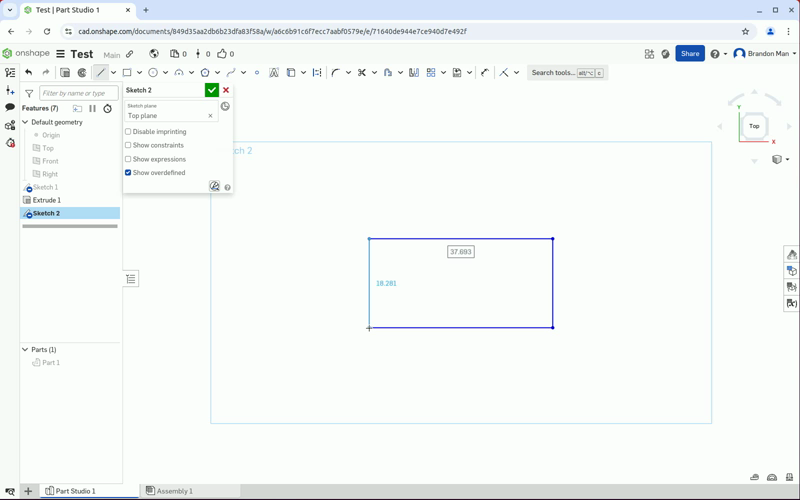
key_up(shift)
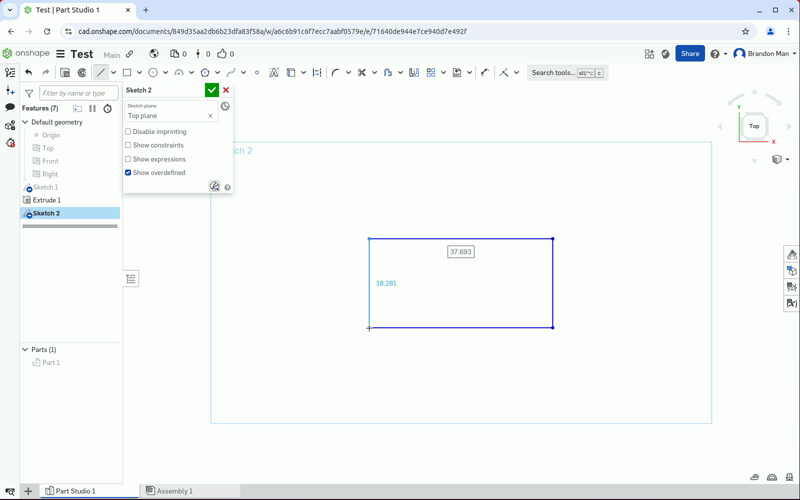
click(369, 327)
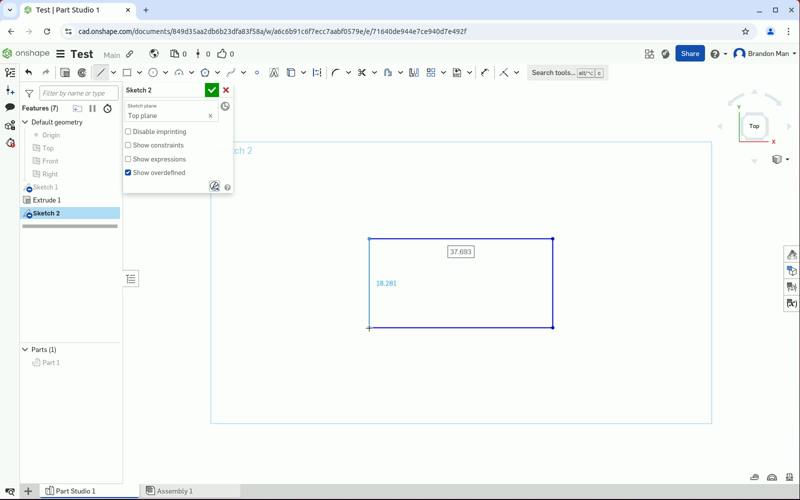
key(esc)
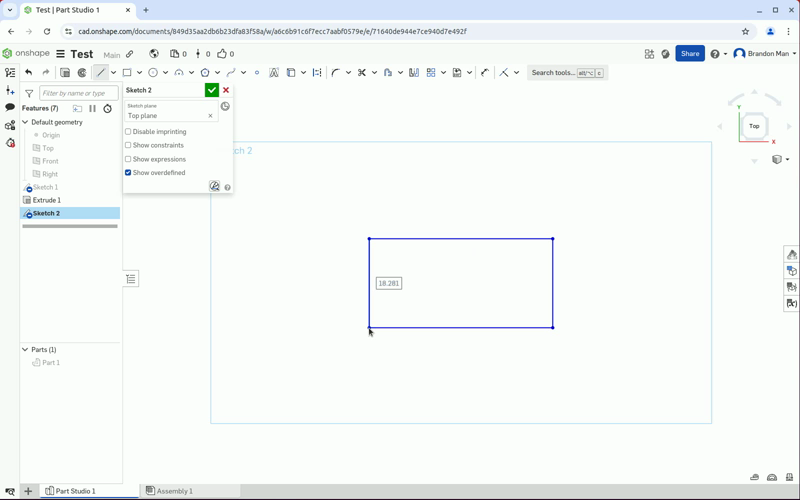
mouse_move(398, 252)
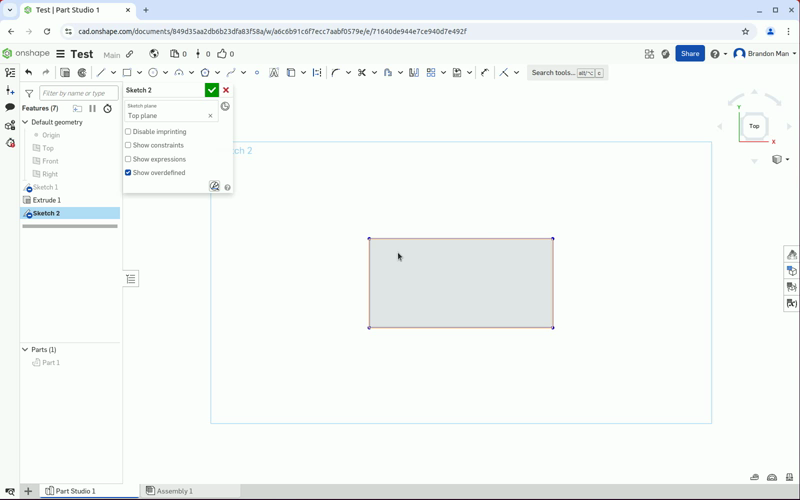
click(398, 252)
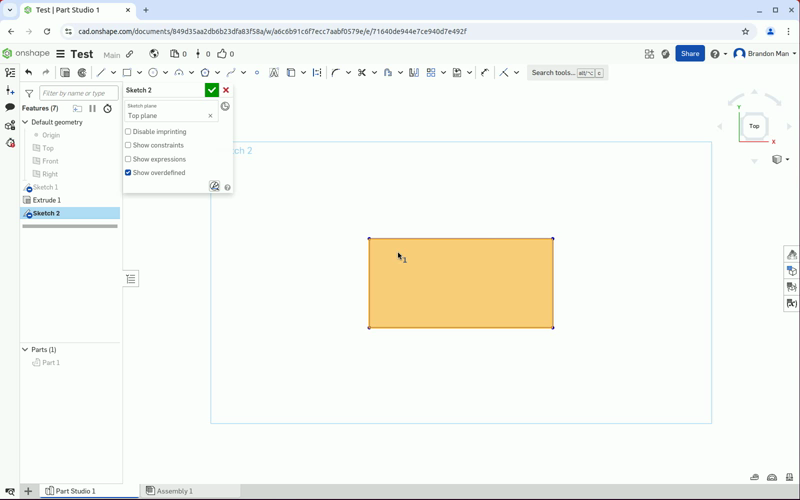
mouse_move(73, 352)
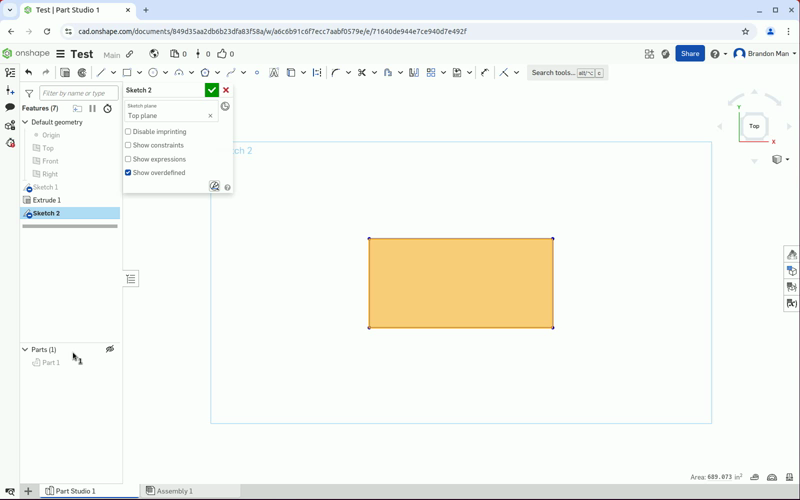
key(shift+y)
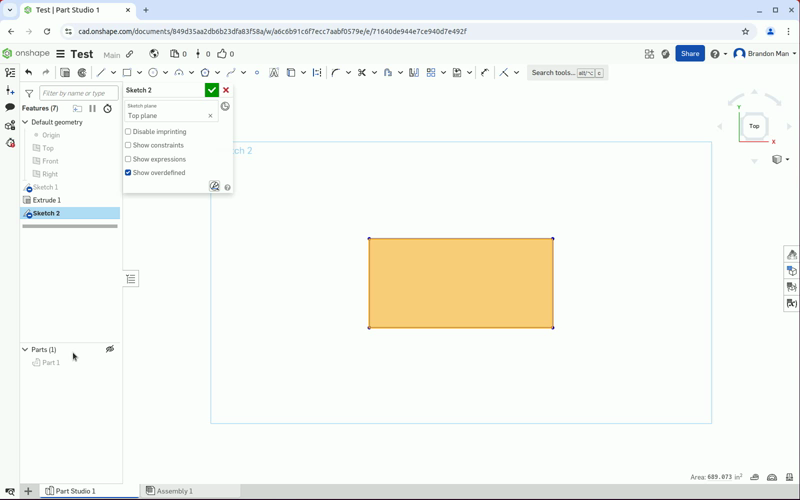
key(shift+e)
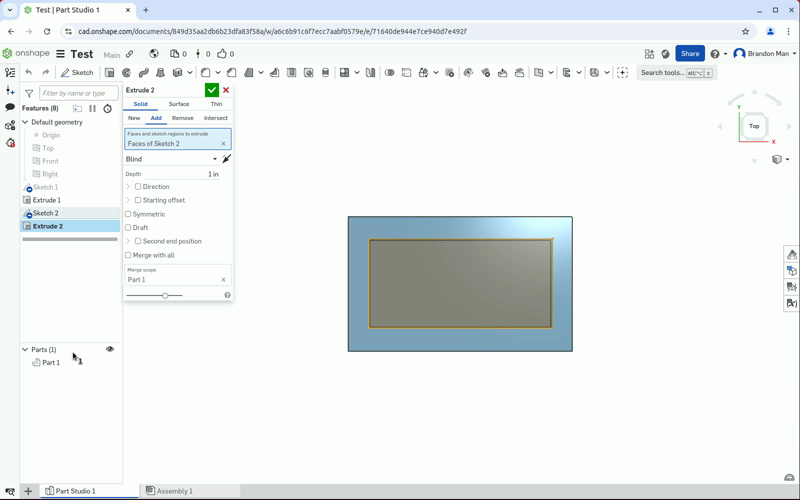
mouse_move(143, 106)
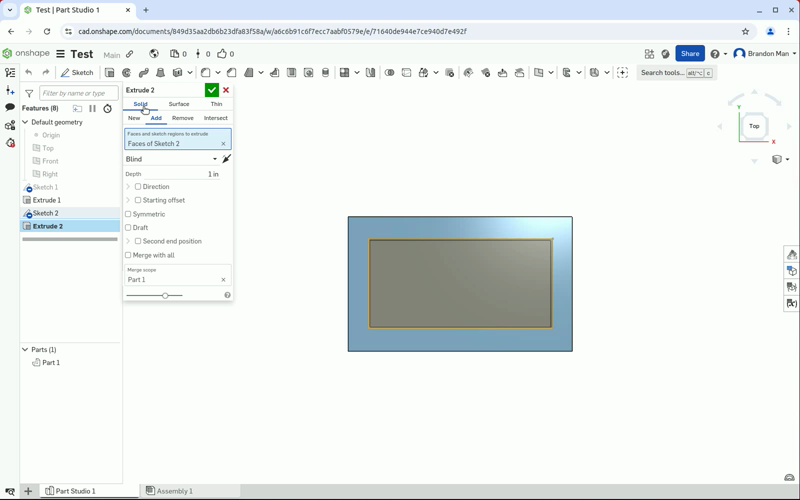
click(143, 106)
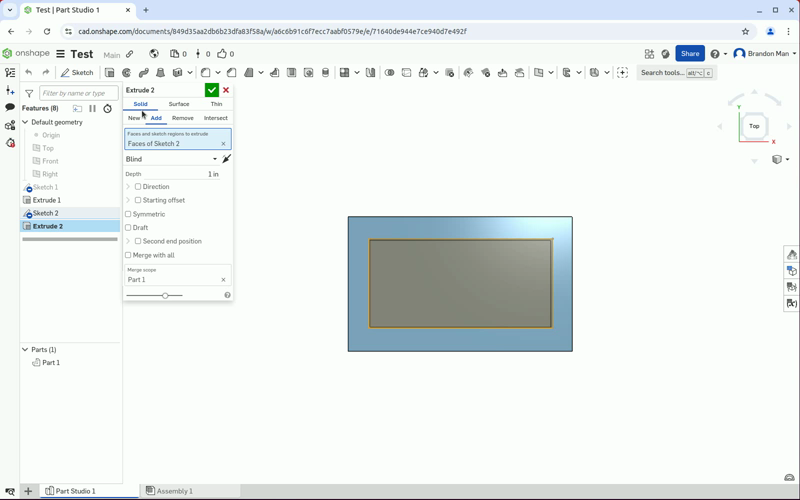
mouse_move(137, 120)
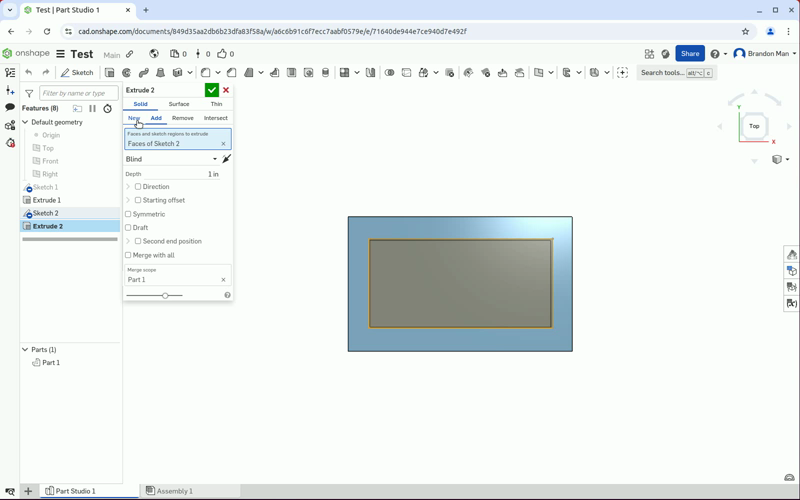
click(137, 120)
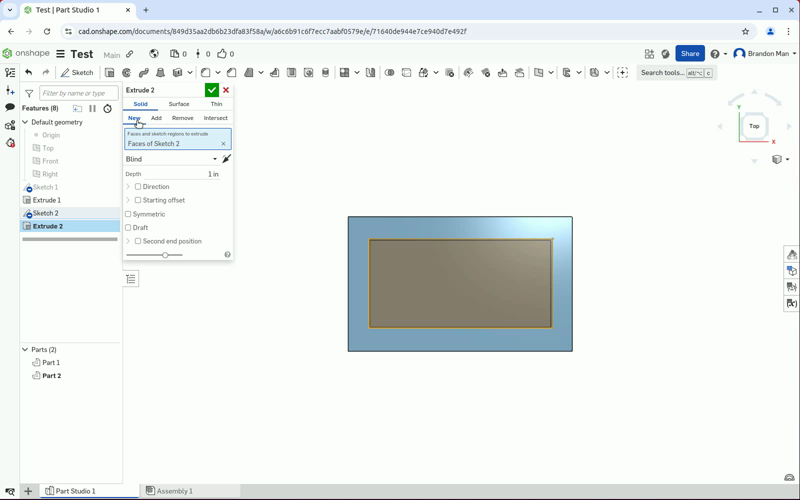
key(tab, 4)
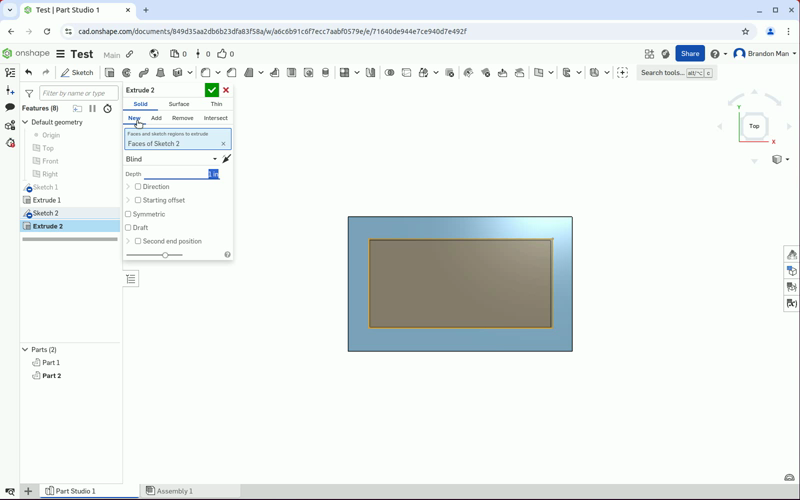
text(4.574)
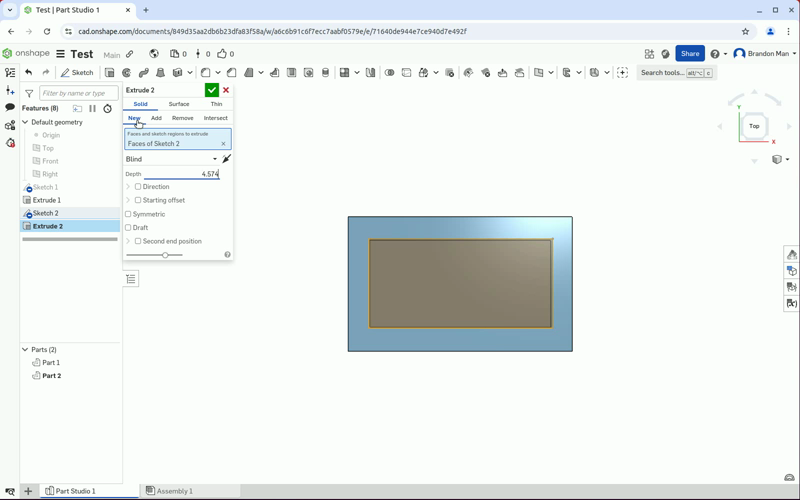
key(enter)
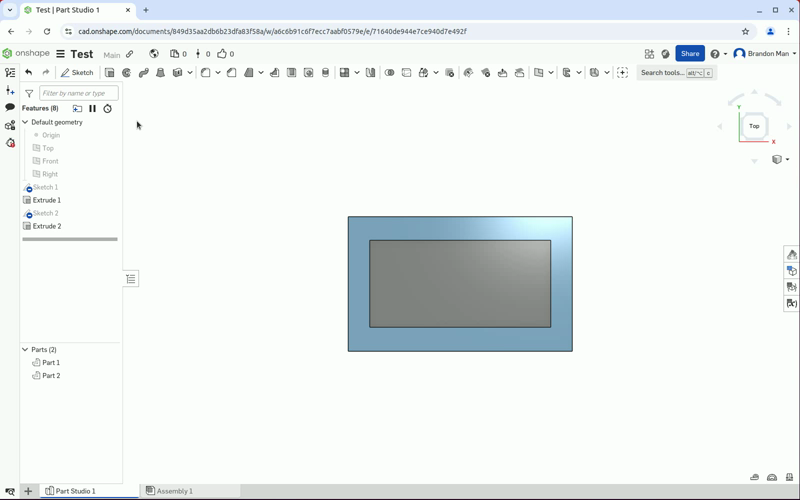
key(shift+h)
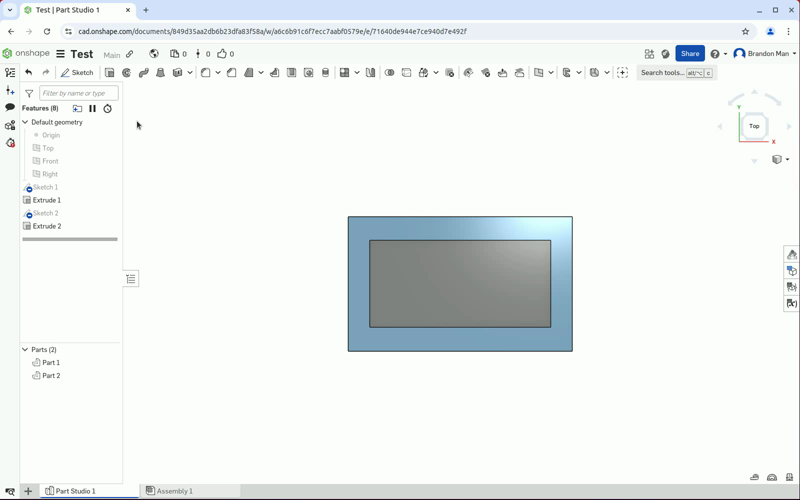
key(shift+h)
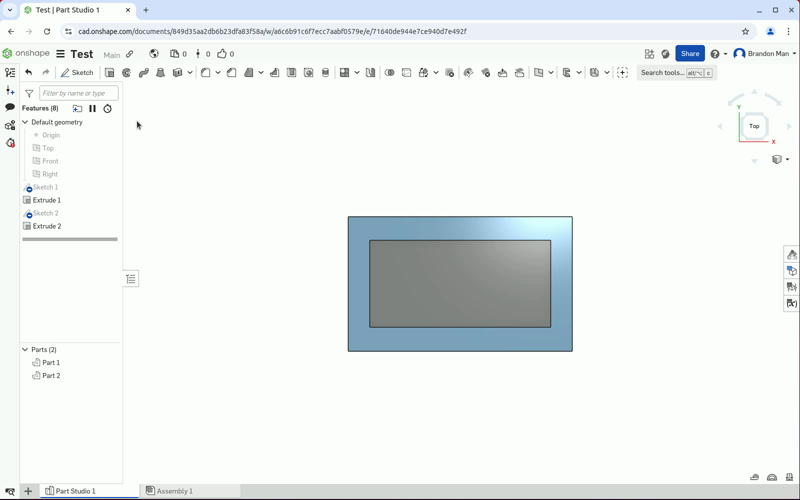
mouse_move(73, 189)
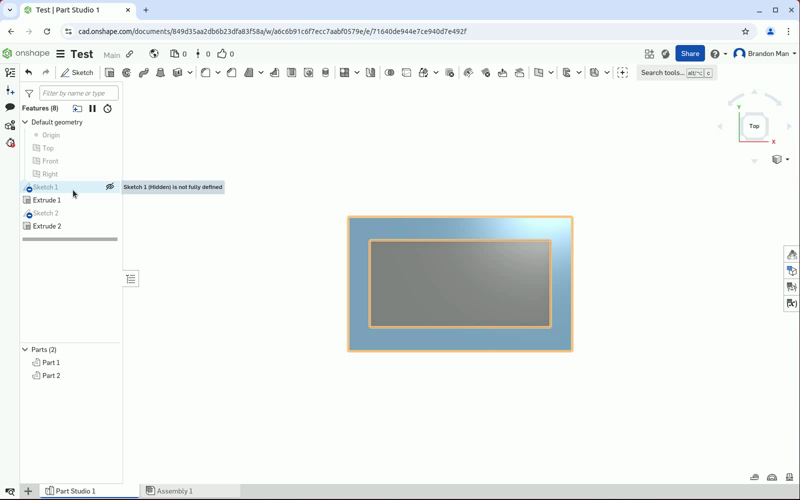
click(73, 189)
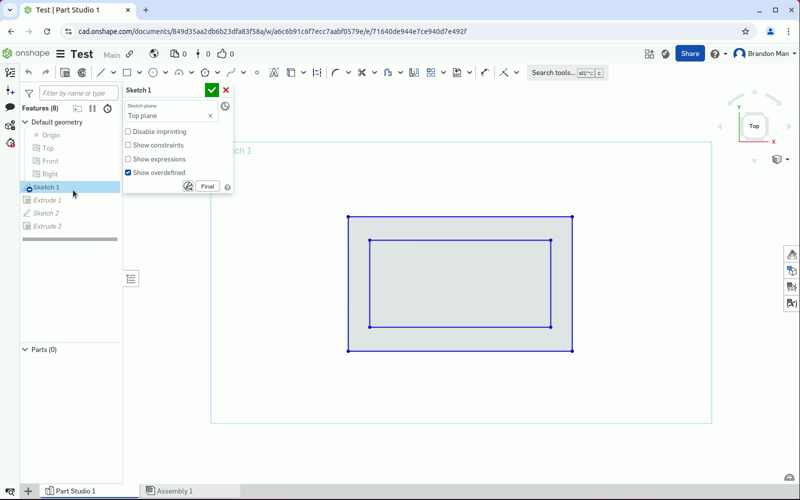
mouse_move(229, 92)
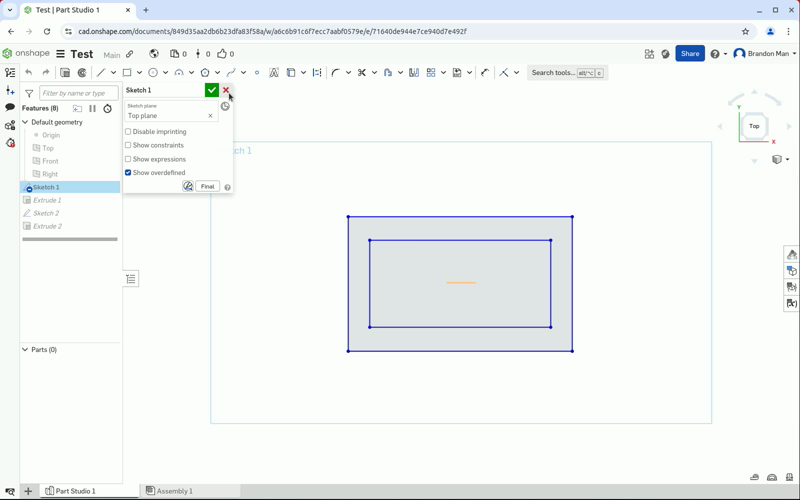
click(229, 92)
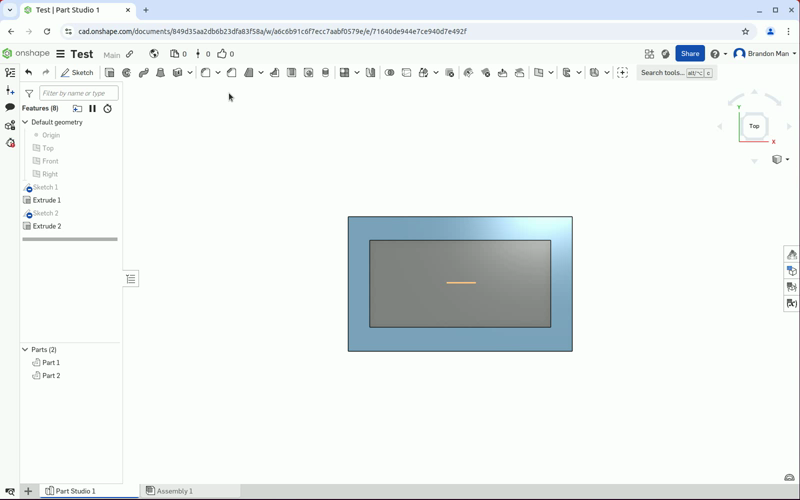
mouse_move(541, 75)
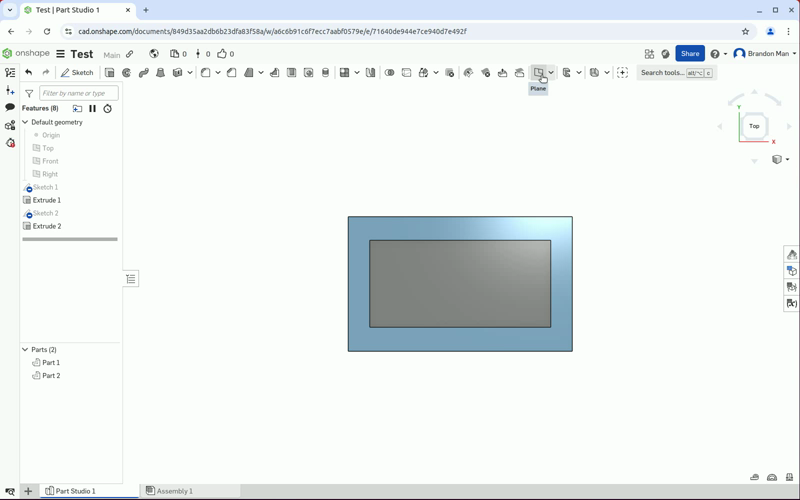
click(541, 75)
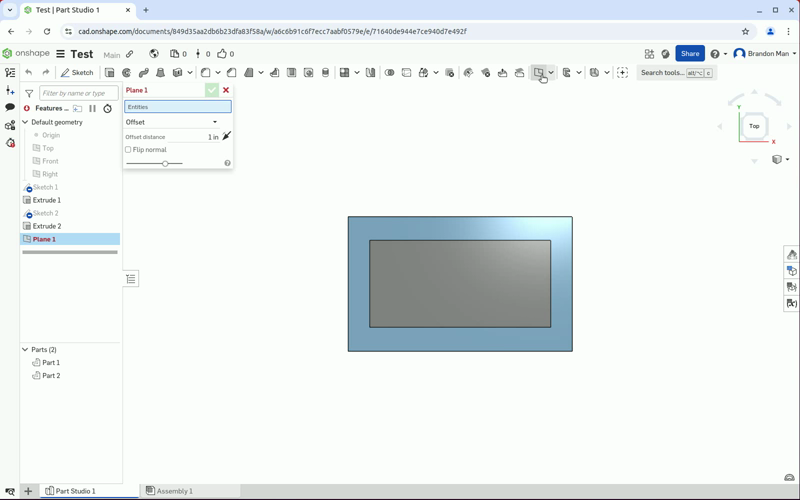
mouse_move(73, 150)
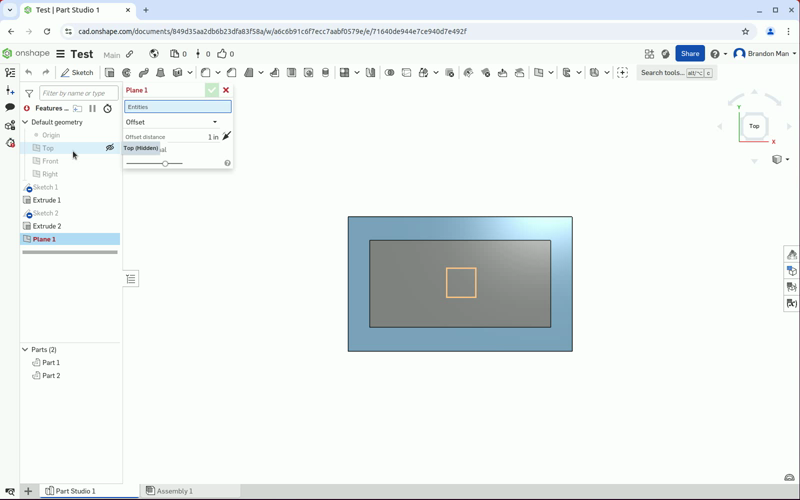
click(73, 150)
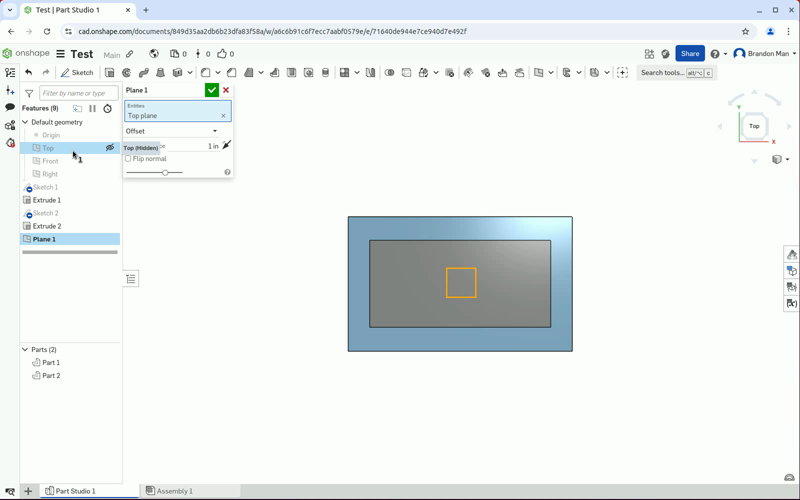
key(tab, 2)
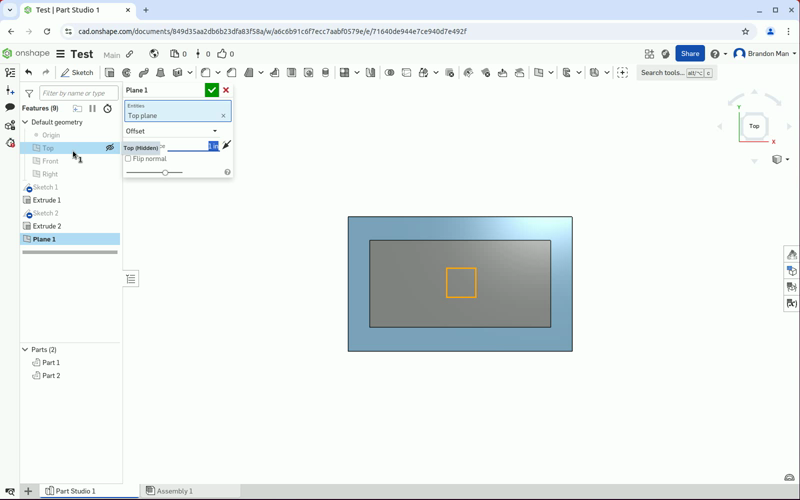
text(4.56)
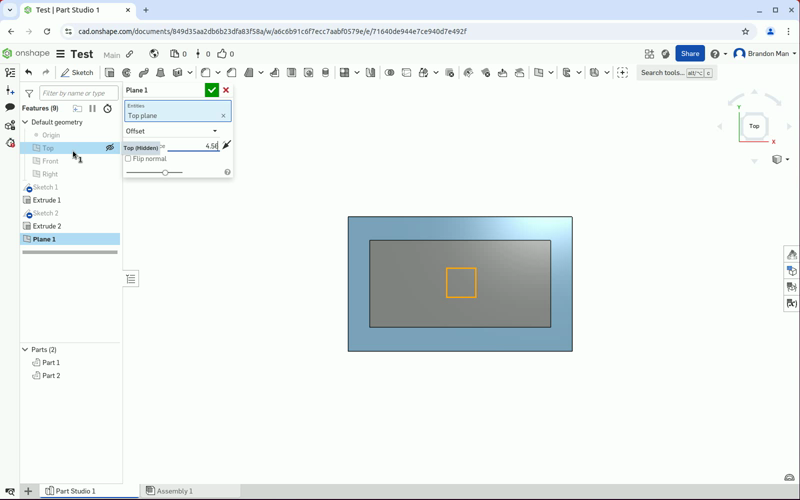
key(enter, 2)
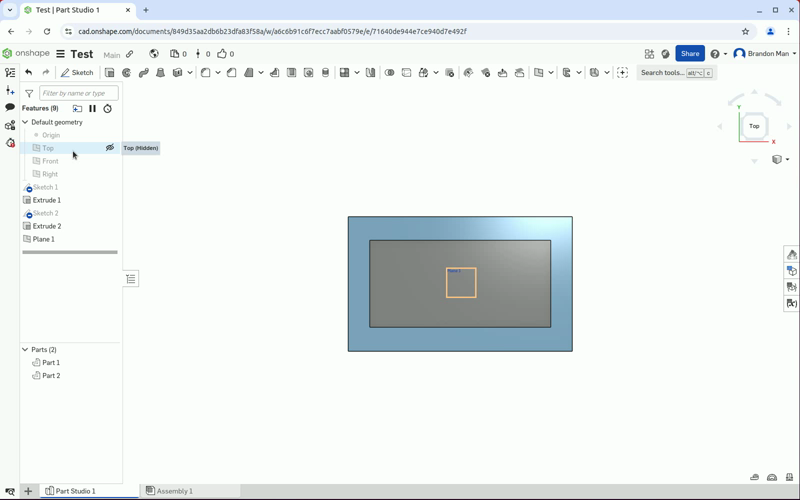
key(shift+s)
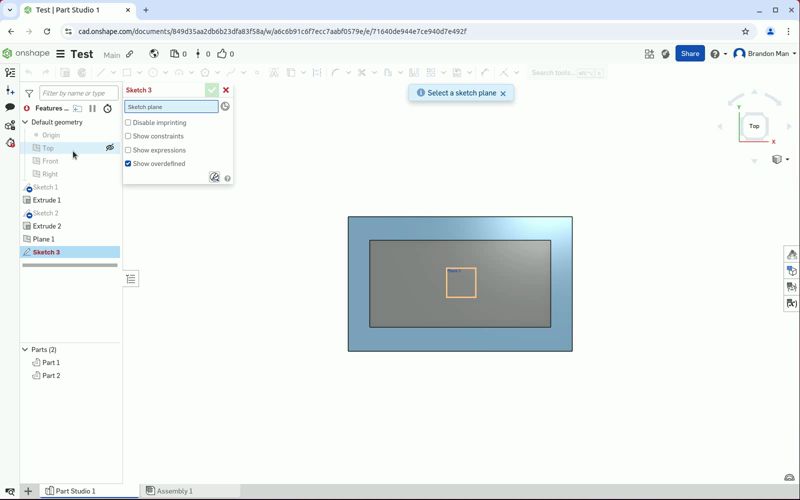
mouse_move(73, 241)
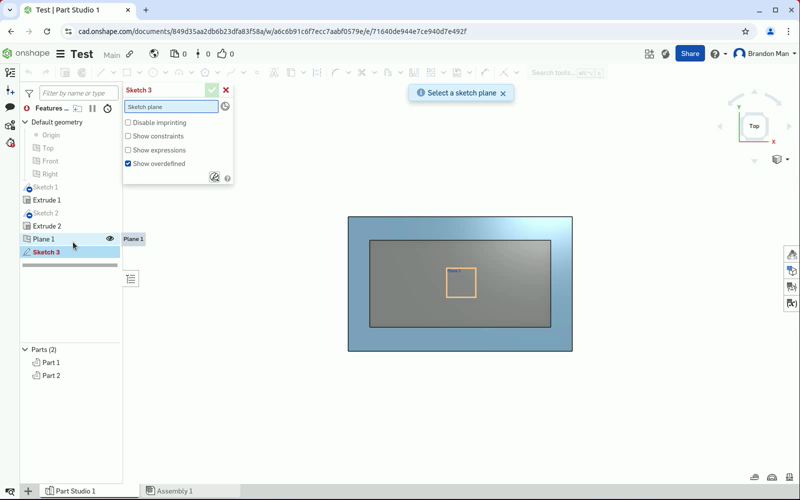
click(73, 241)
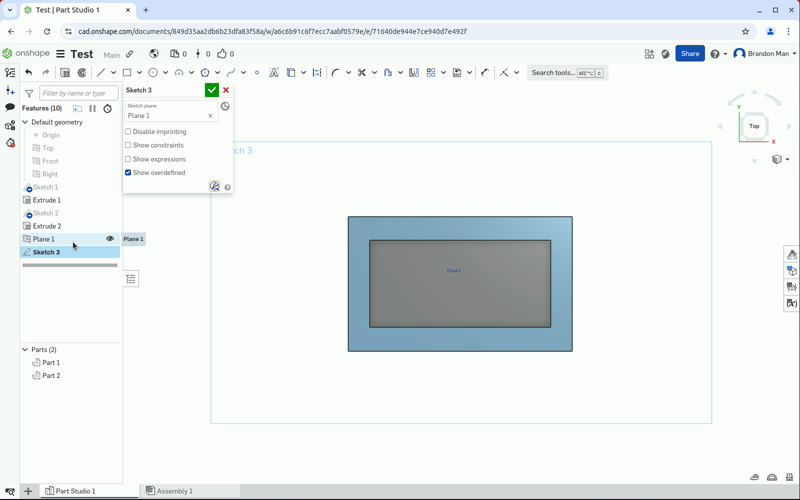
mouse_move(73, 352)
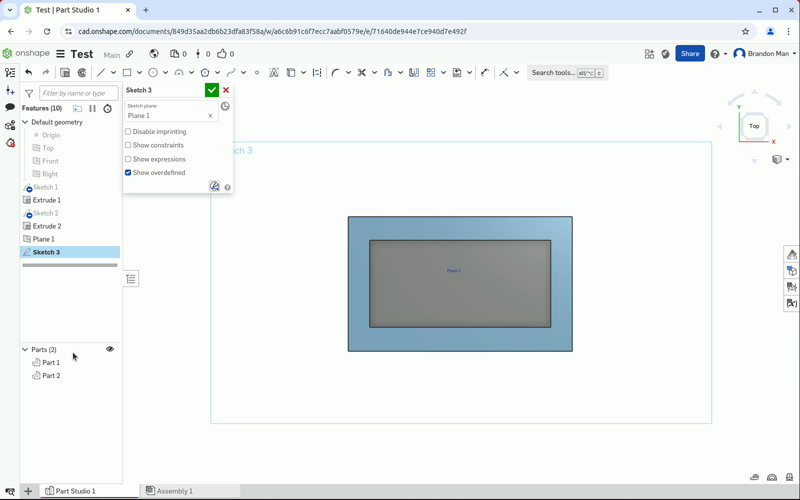
key(y)
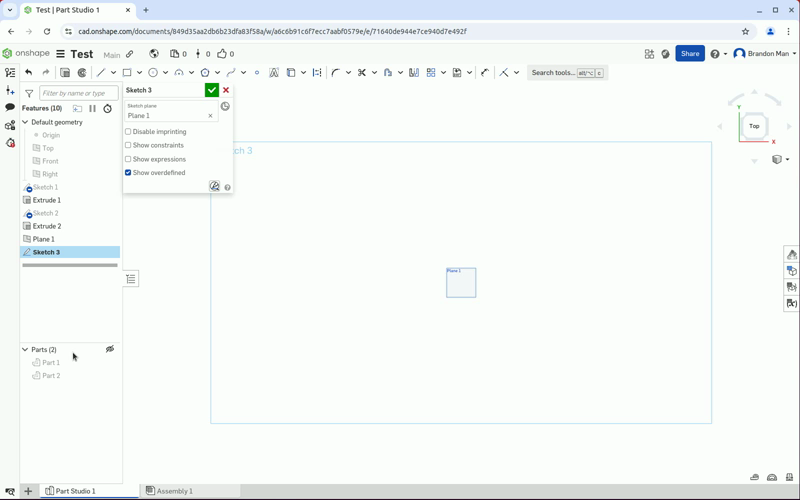
key(l)
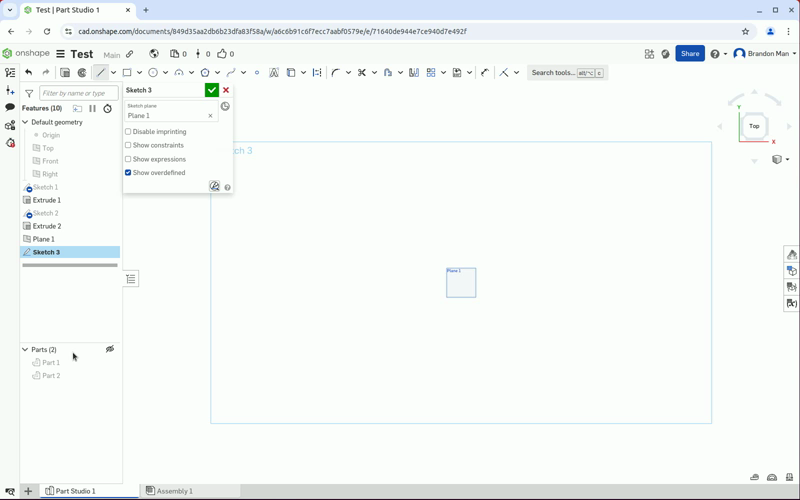
key_down(shift)
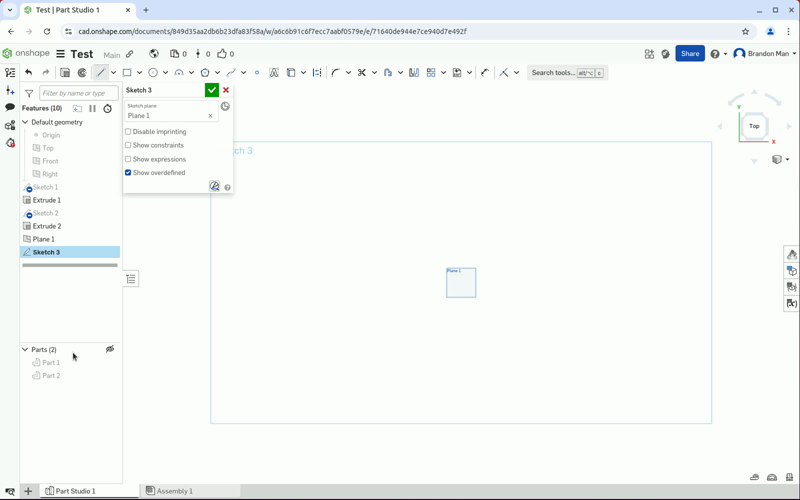
mouse_move(369, 292)
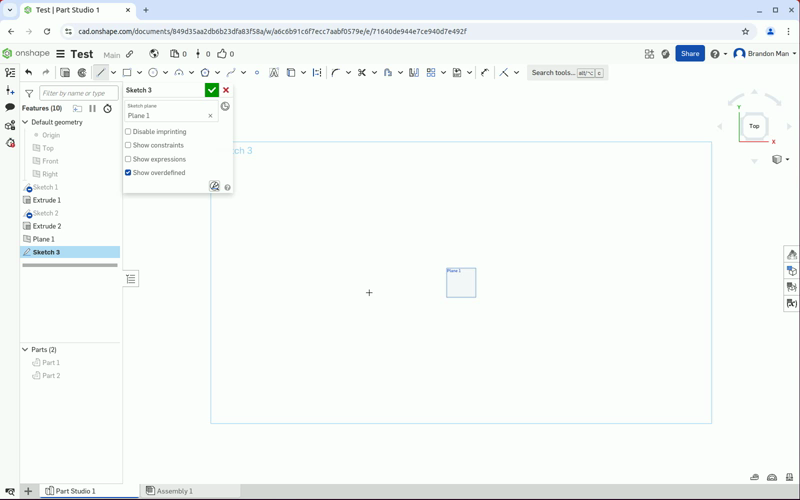
click(369, 292)
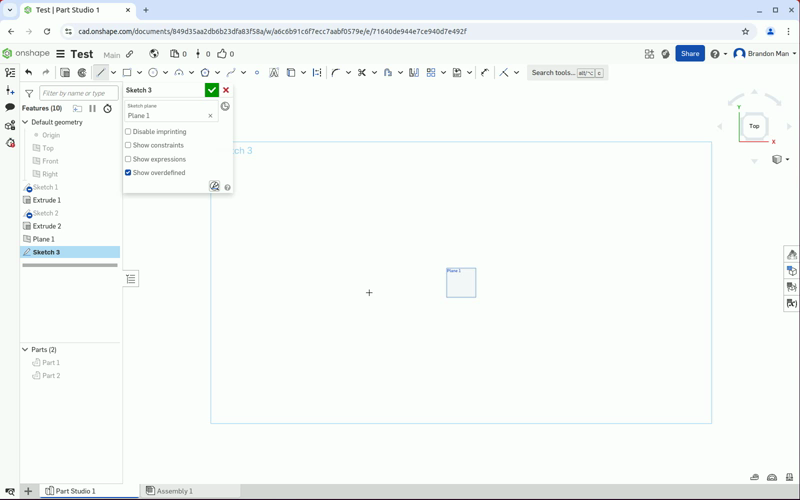
key_up(shift)
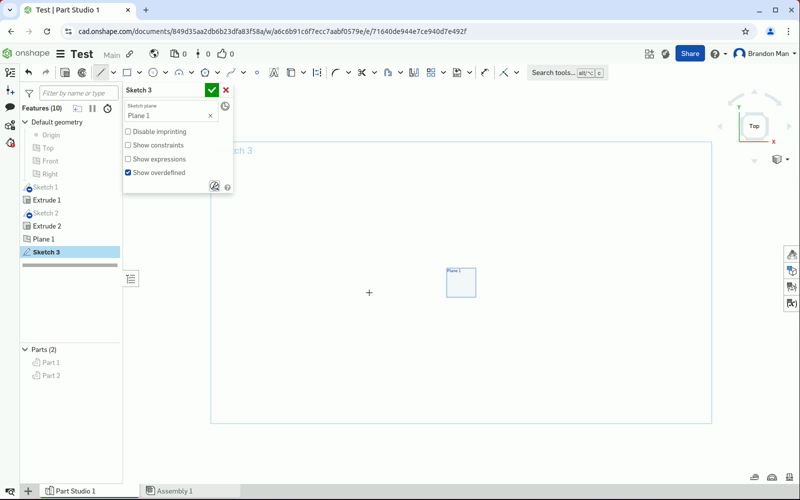
key_down(shift)
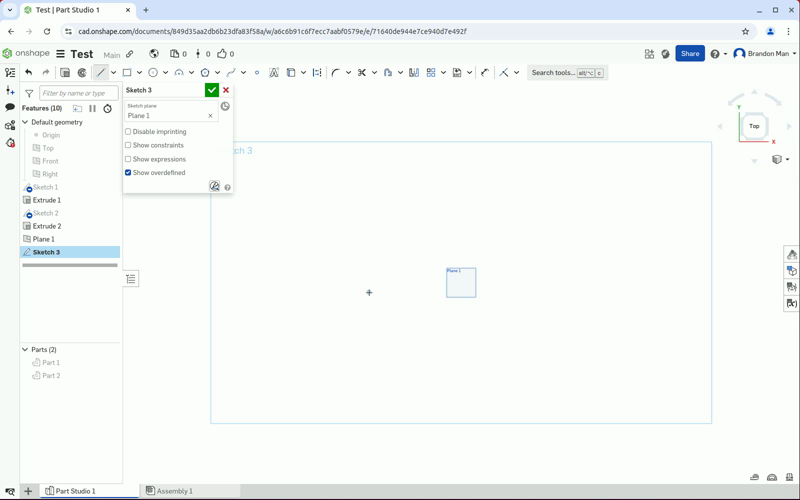
mouse_move(551, 292)
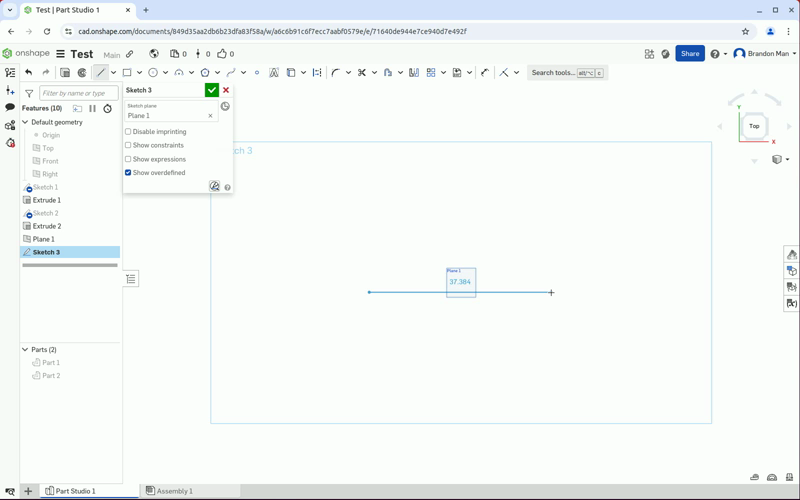
click(551, 292)
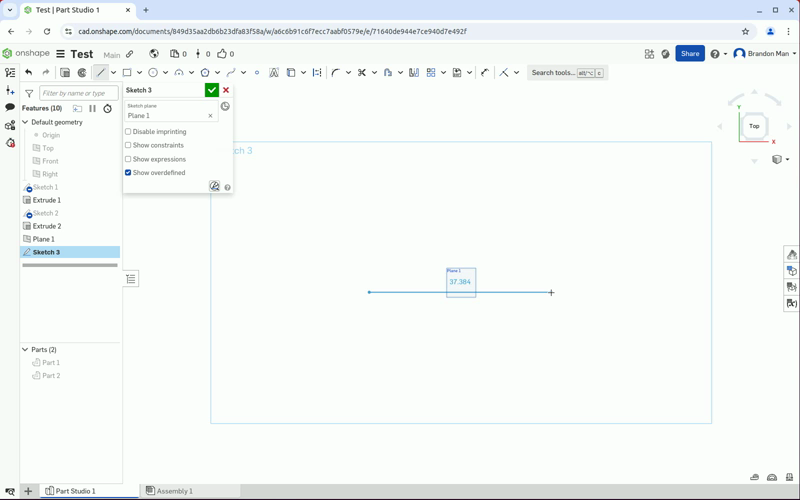
key_up(shift)
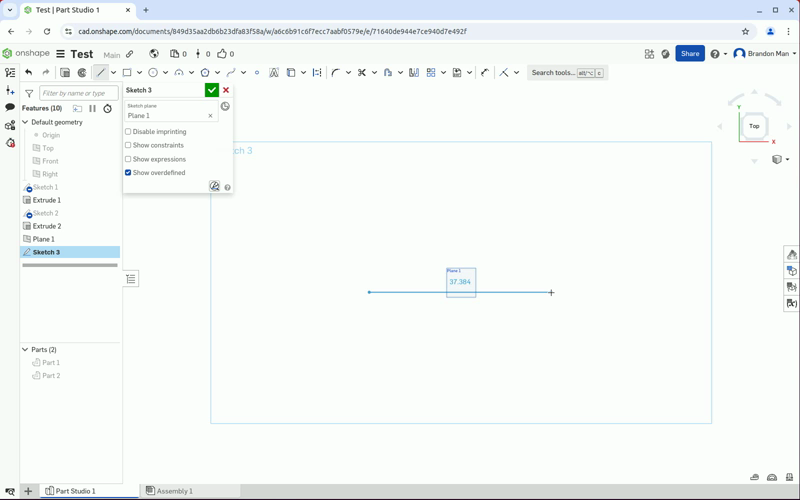
key_down(shift)
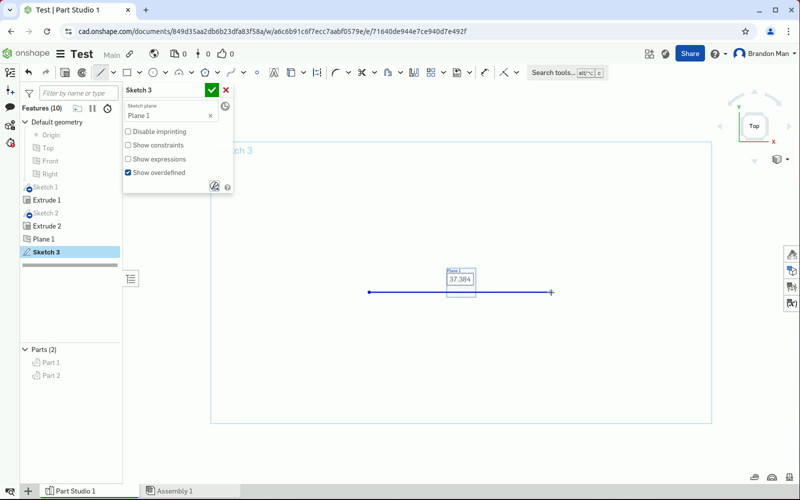
mouse_move(581, 292)
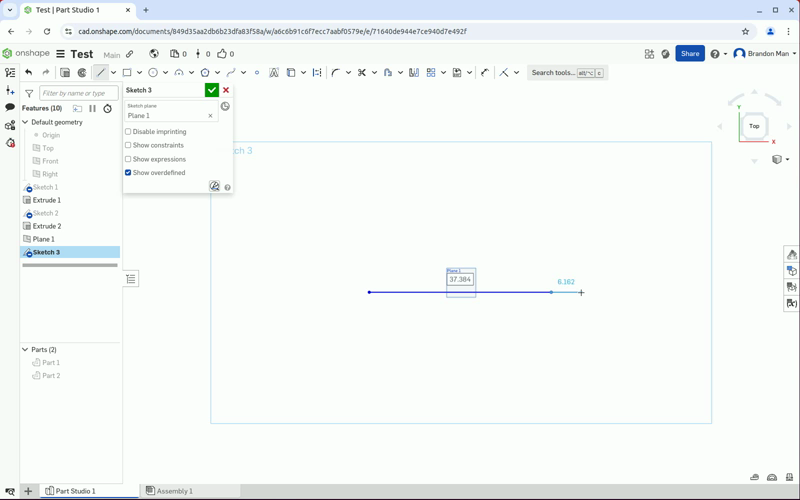
mouse_move(551, 275)
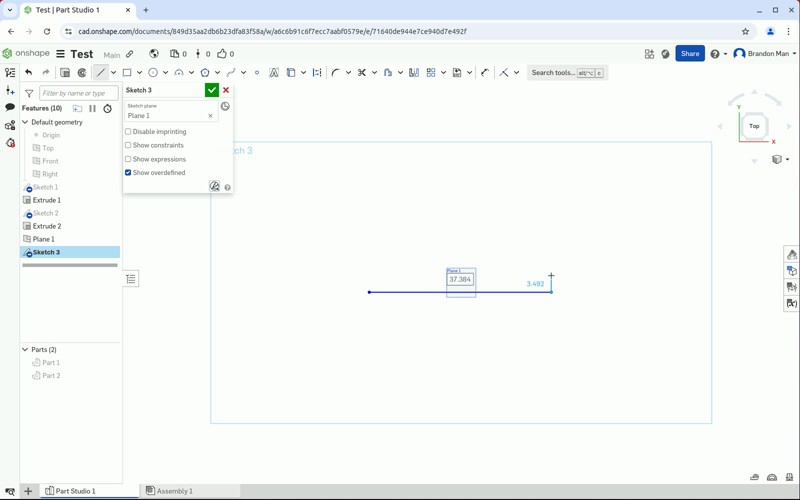
click(551, 275)
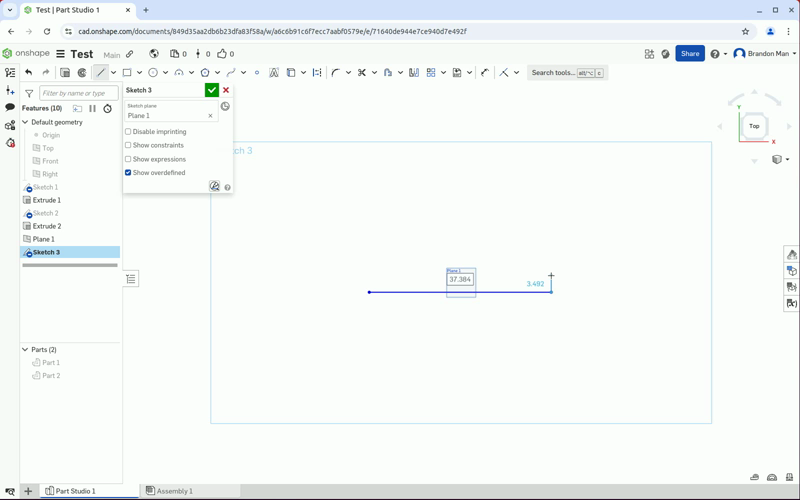
key_up(shift)
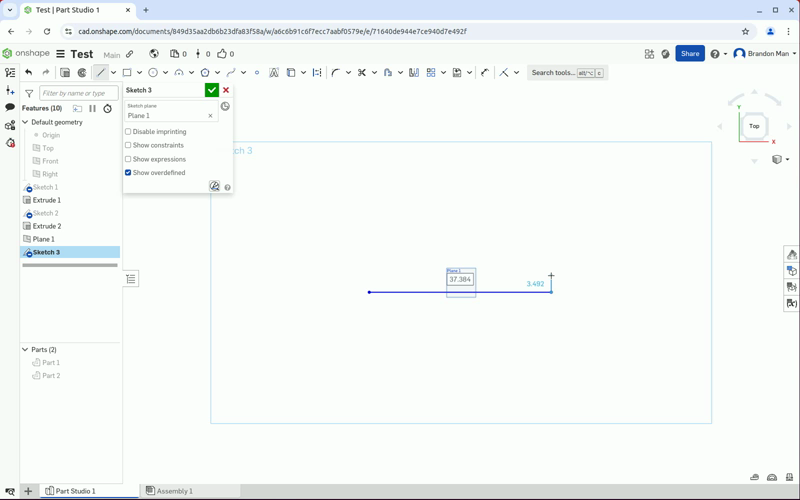
key_down(shift)
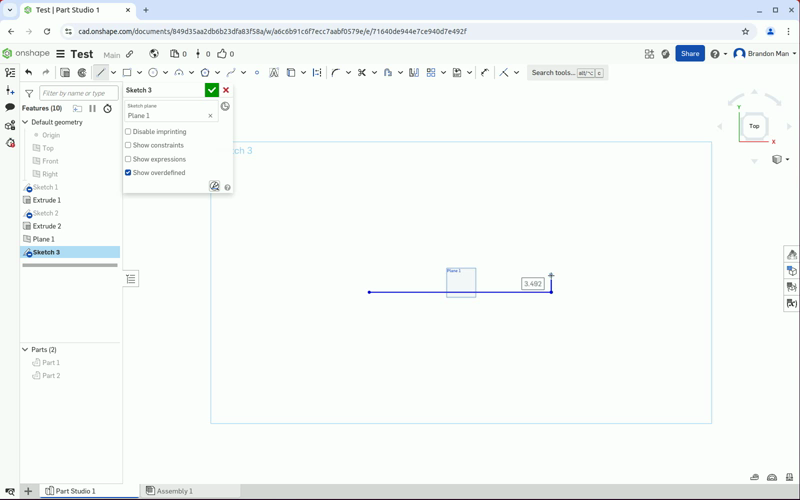
mouse_move(369, 275)
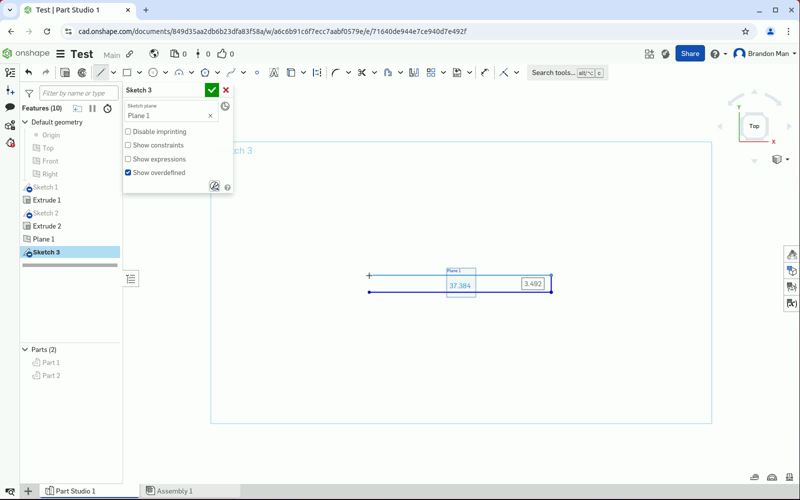
click(369, 275)
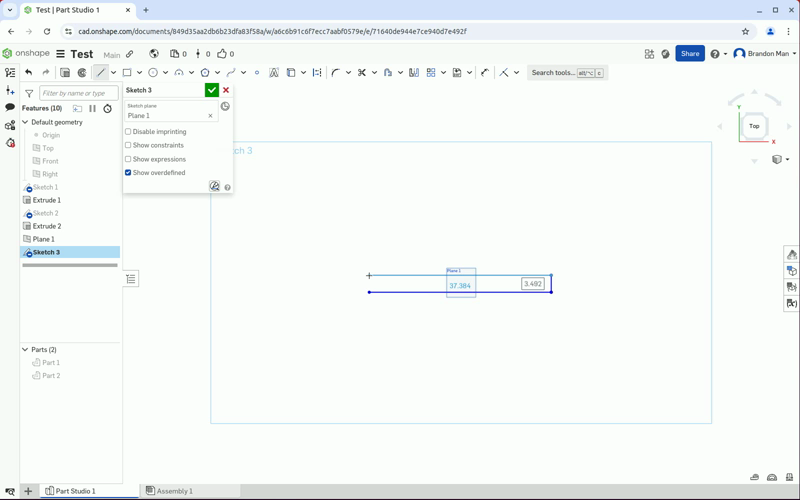
key_up(shift)
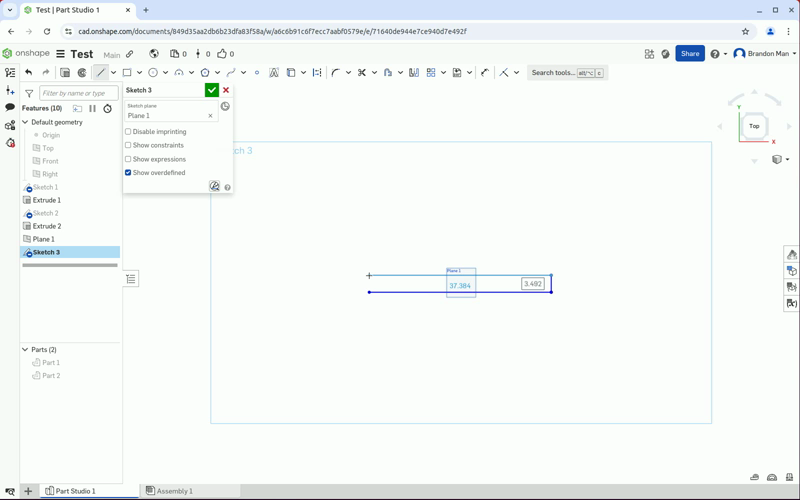
mouse_move(399, 275)
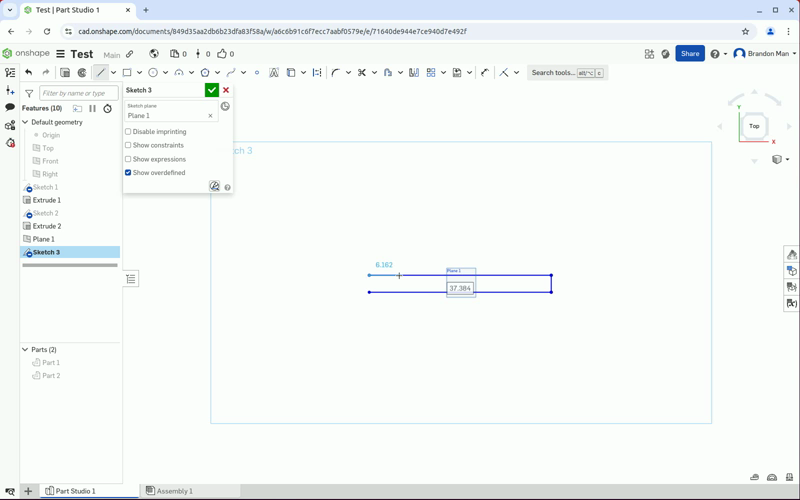
key_down(shift)
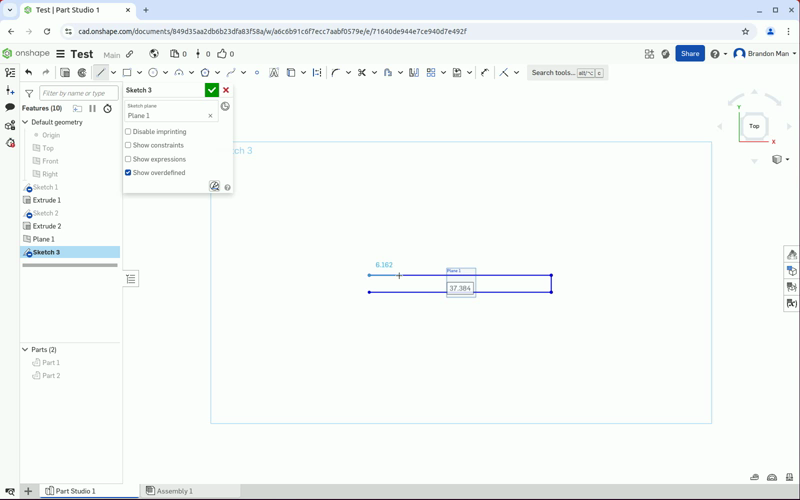
mouse_move(369, 292)
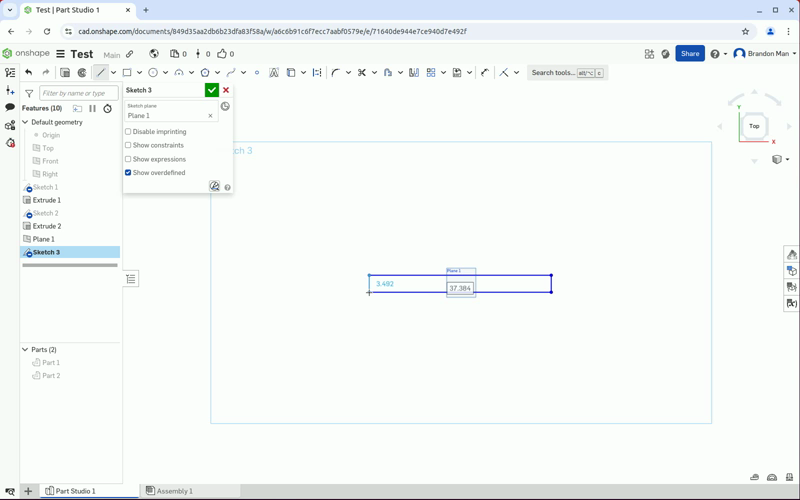
key_up(shift)
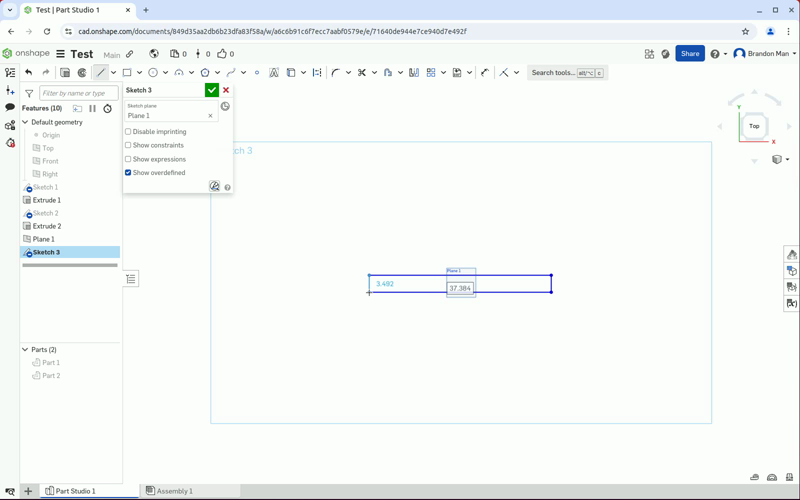
click(369, 292)
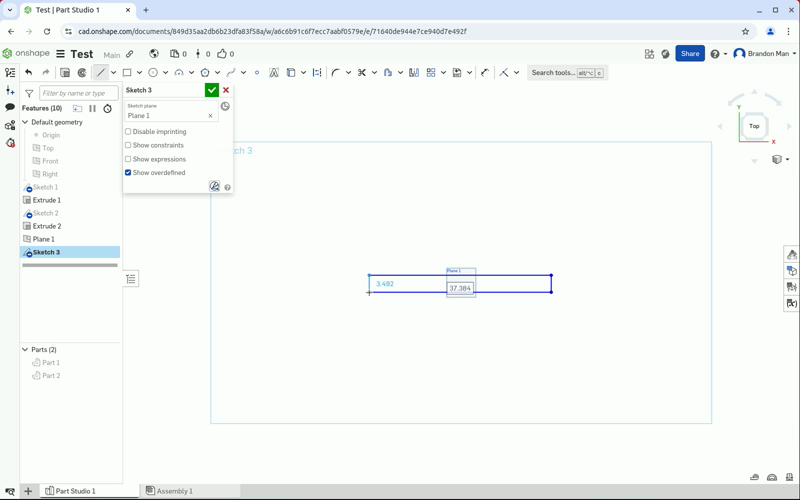
key(esc)
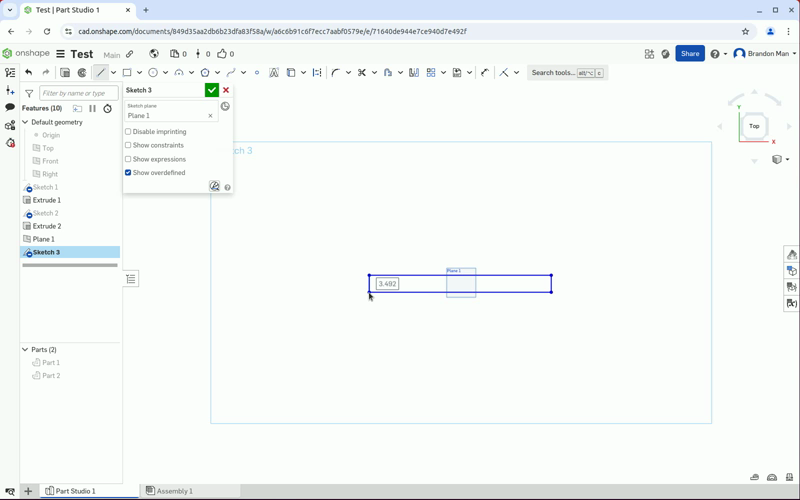
mouse_move(483, 280)
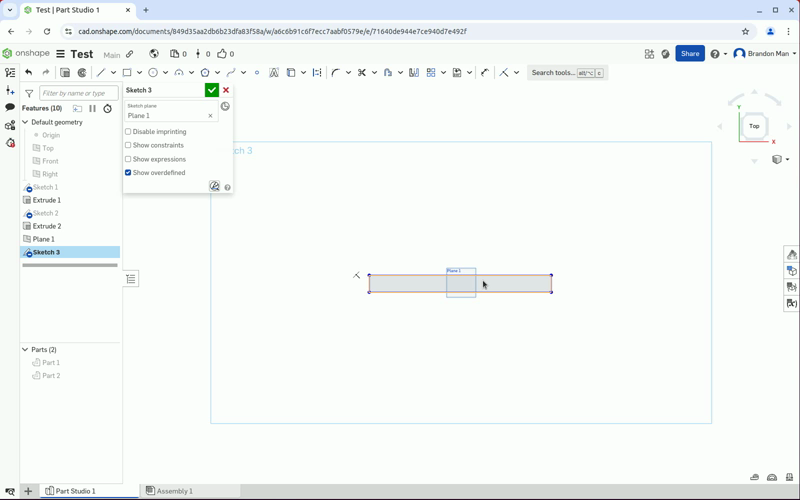
click(483, 280)
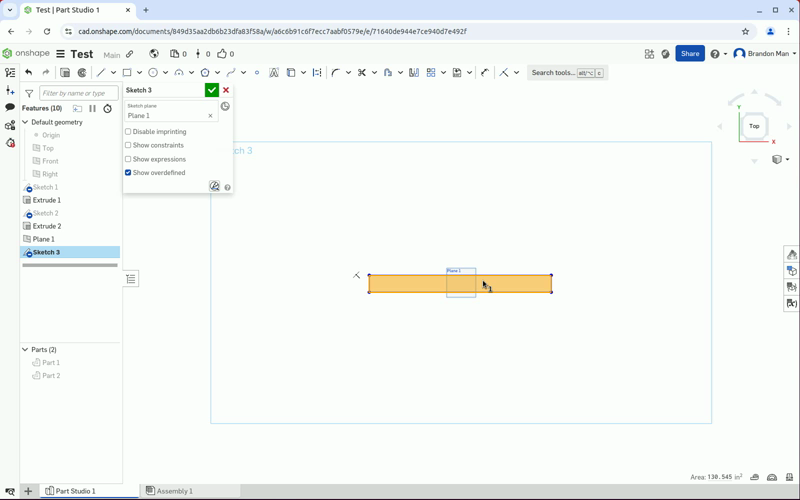
mouse_move(73, 352)
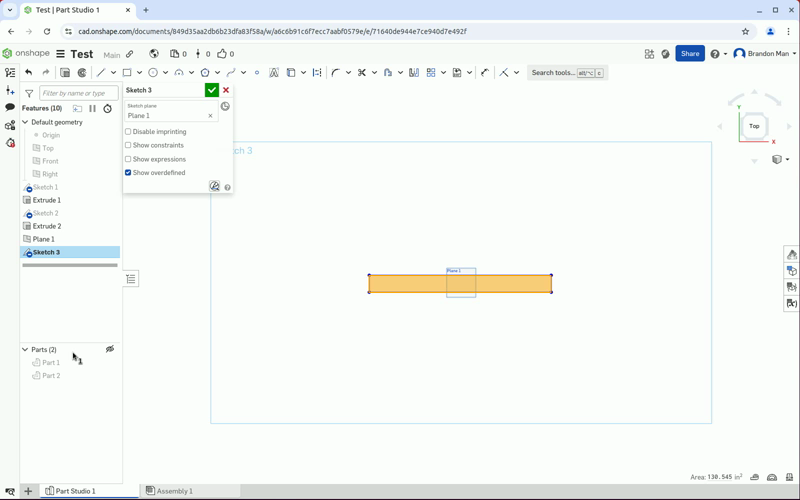
key(shift+y)
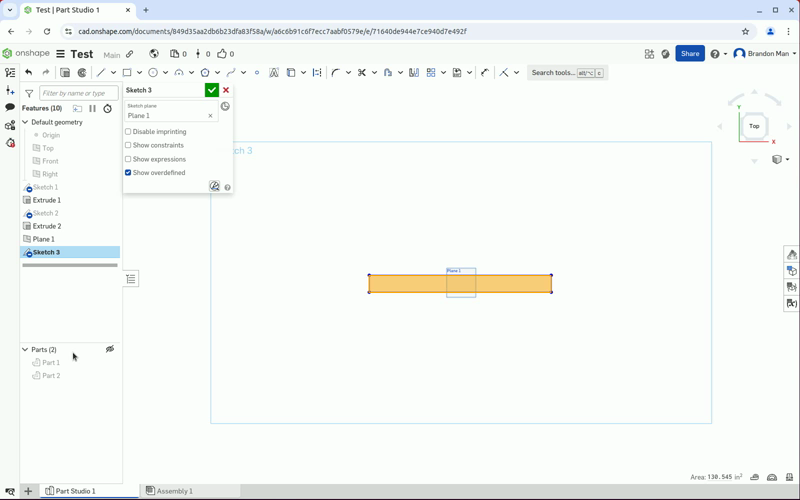
key(shift+e)
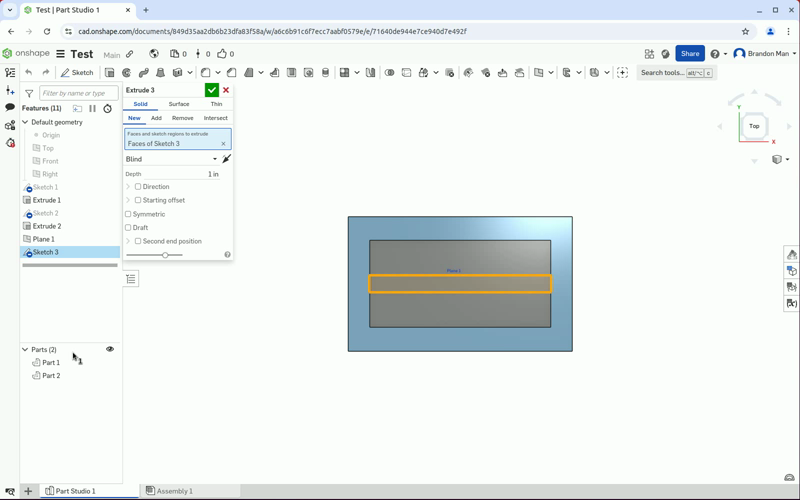
mouse_move(143, 106)
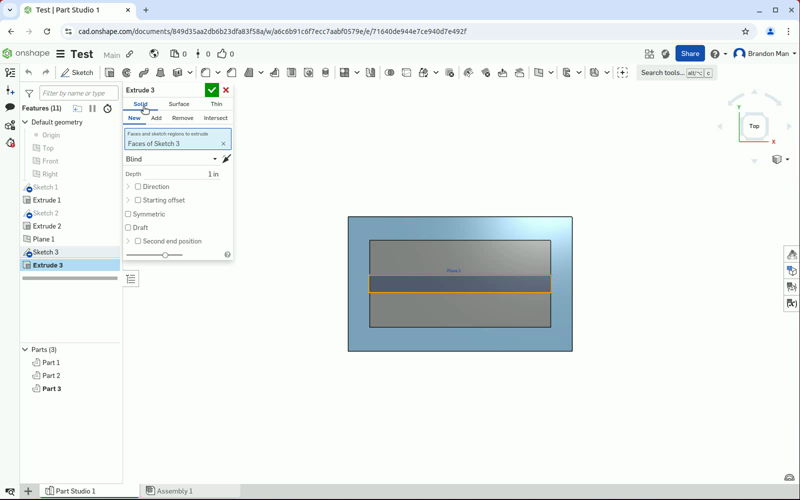
click(143, 106)
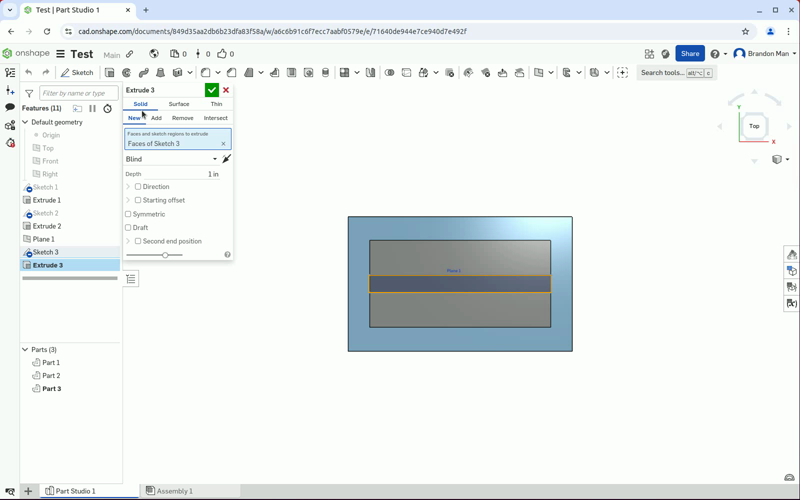
mouse_move(137, 120)
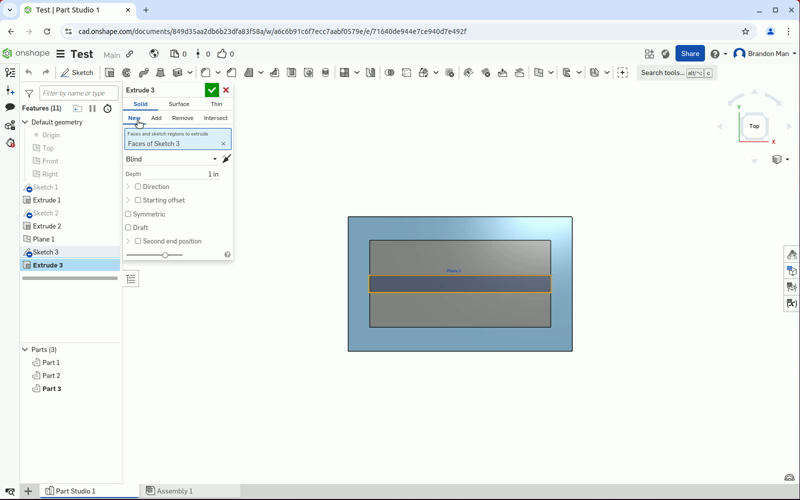
click(137, 120)
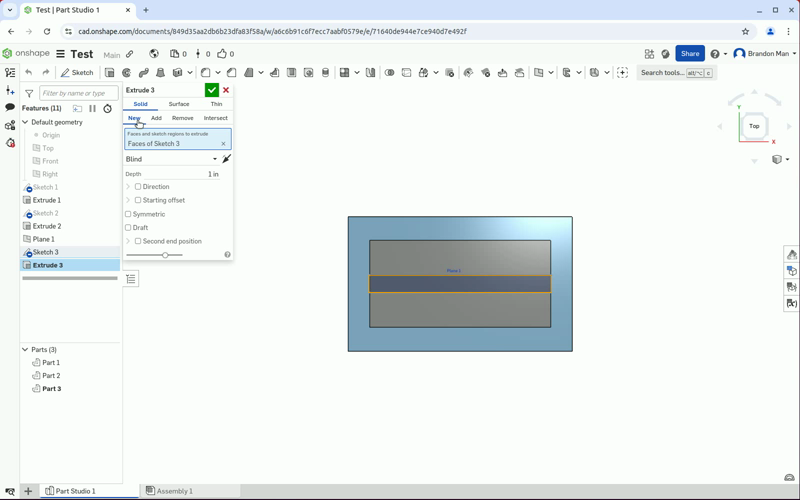
key(tab, 4)
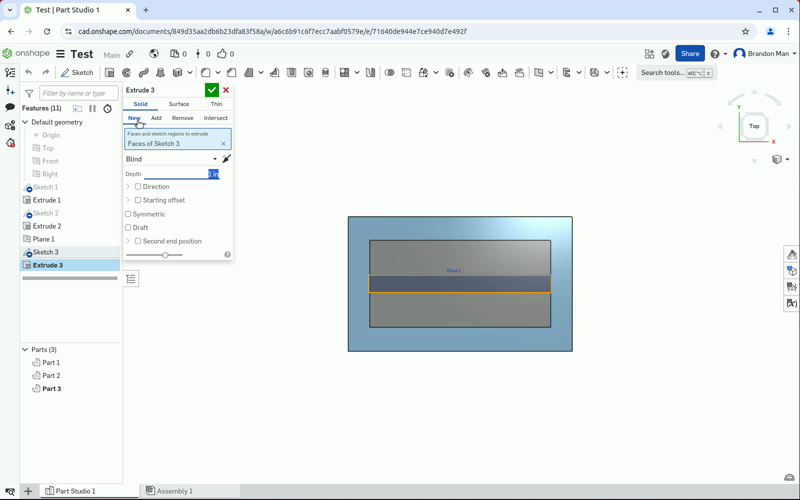
text(2.407)
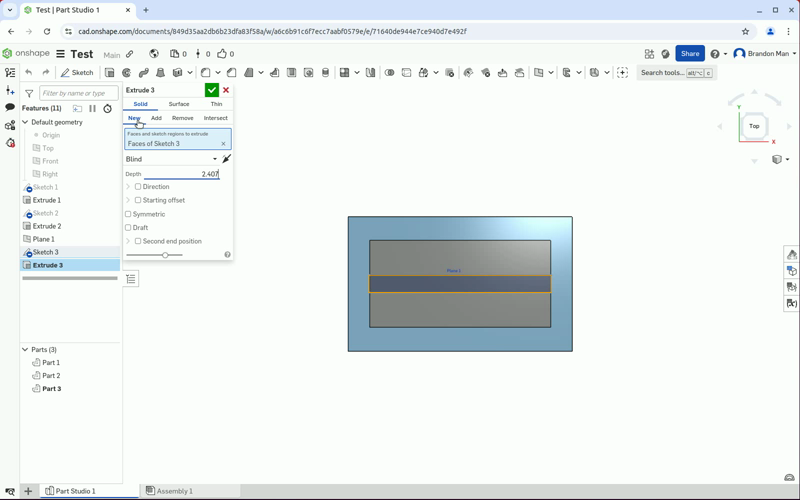
key(enter)
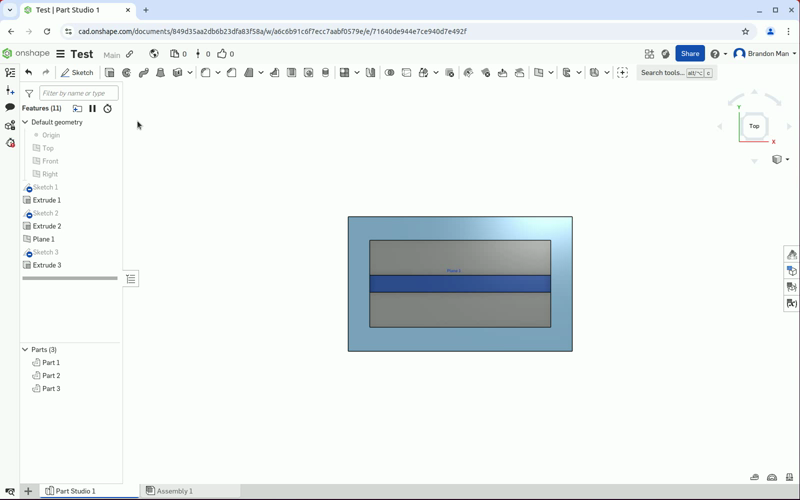
key(shift+h)
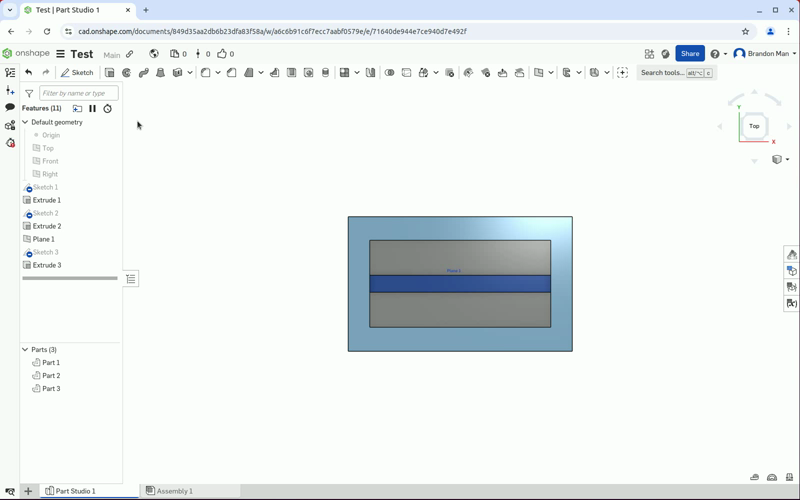
key(shift+h)
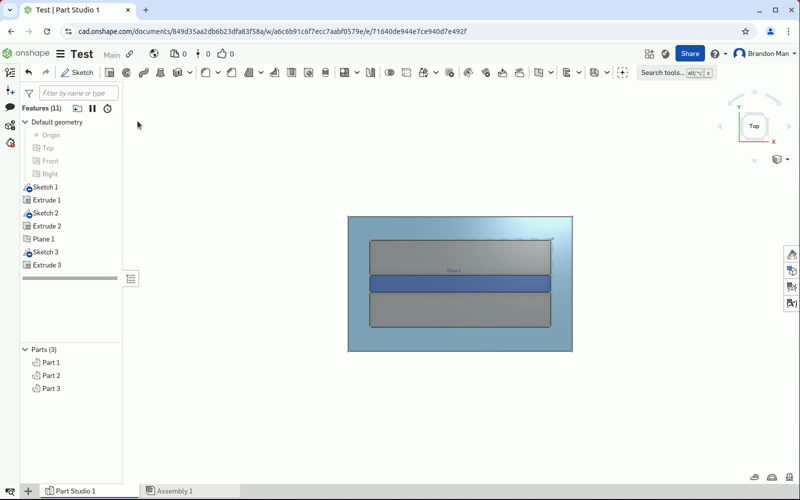
key(shift+7)
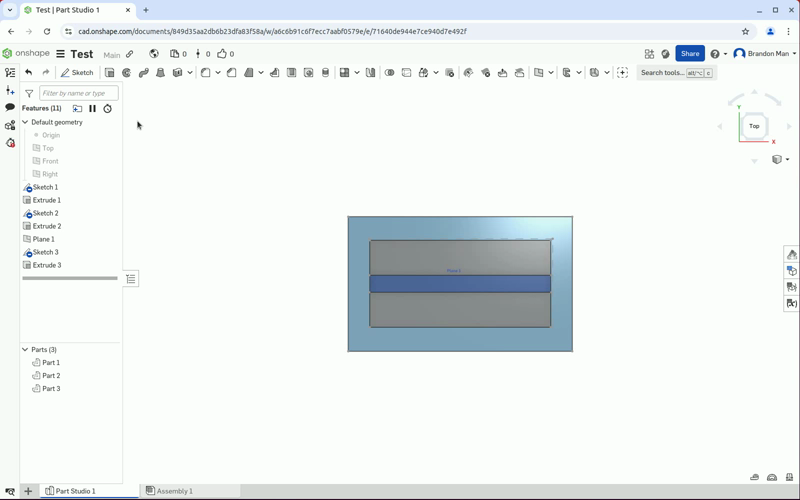
key(up, 3)
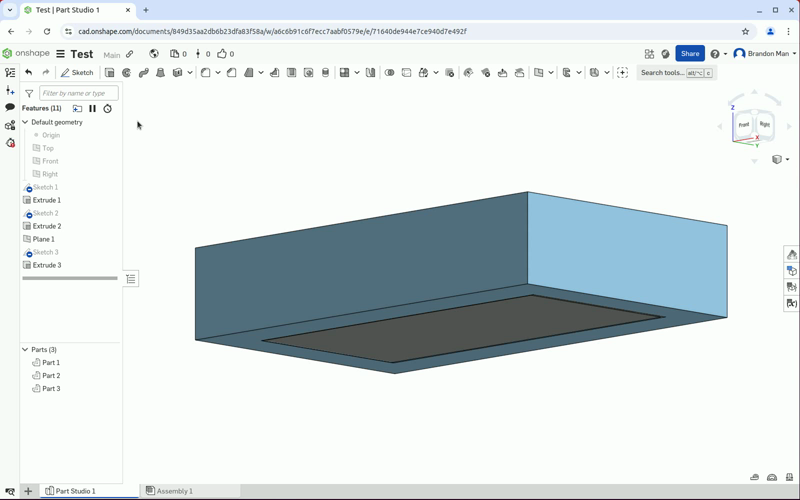
key(left, 3)
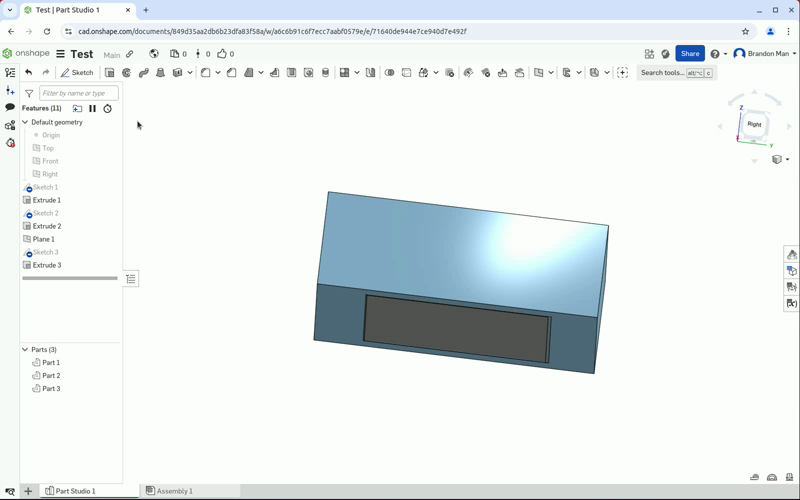
key(right, 3)
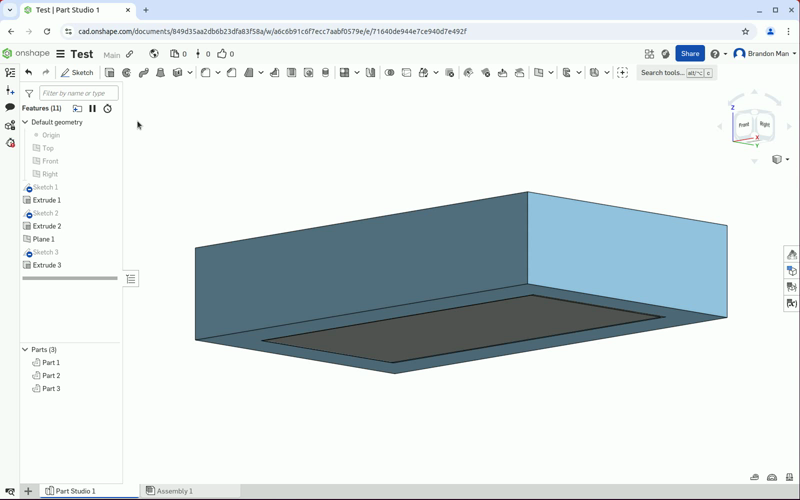
key(down, 3)
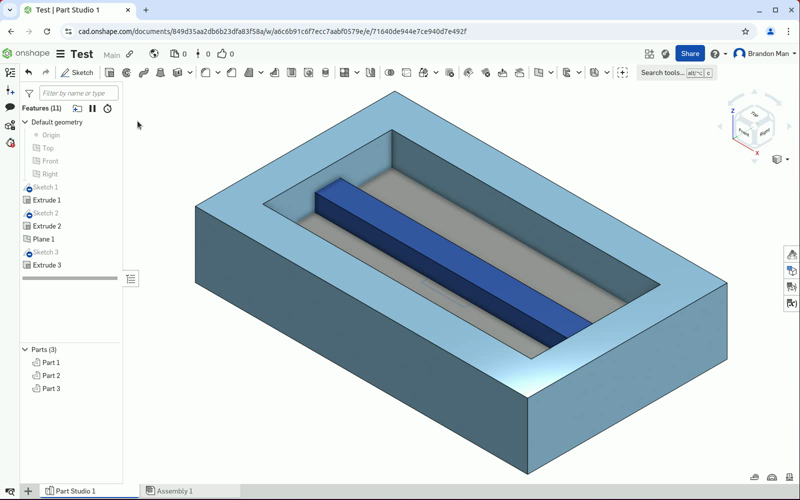
mouse_move(73, 189)
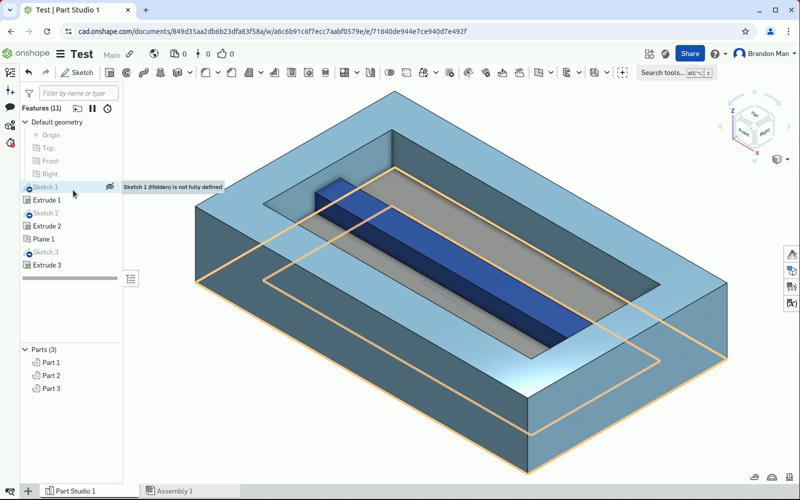
click(73, 189)